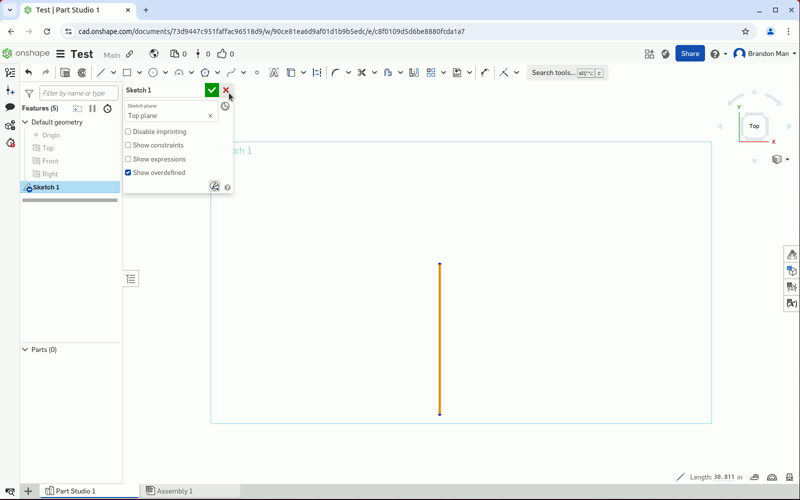
key(shift+h)
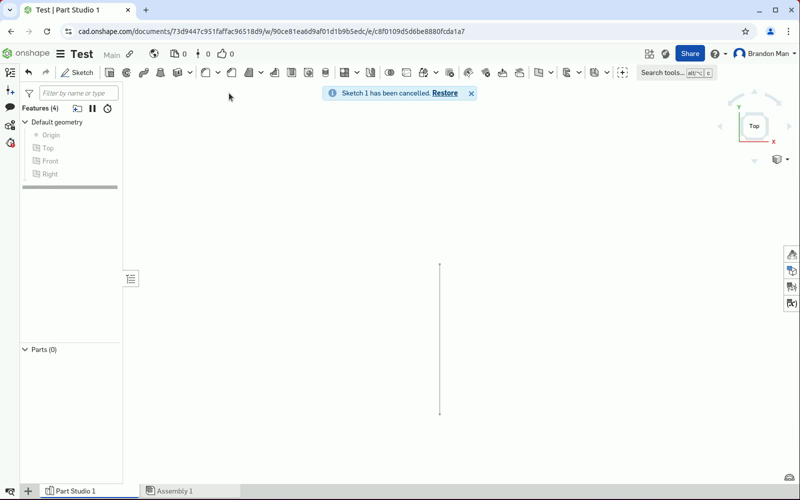
mouse_move(73, 352)
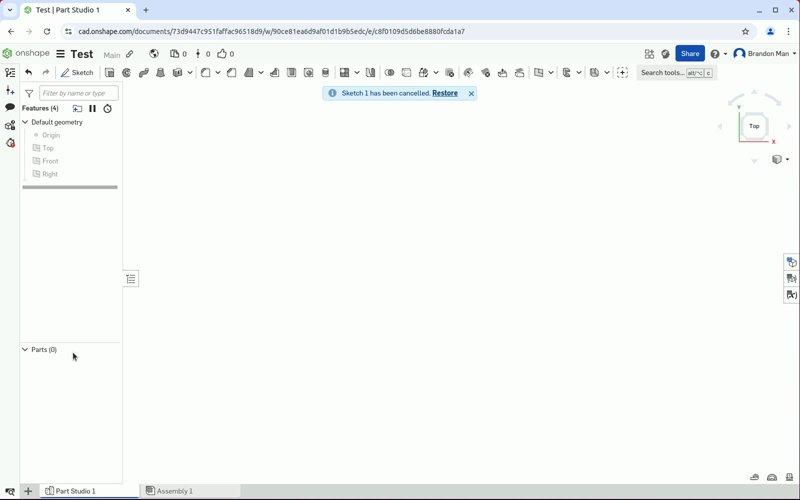
key(y)
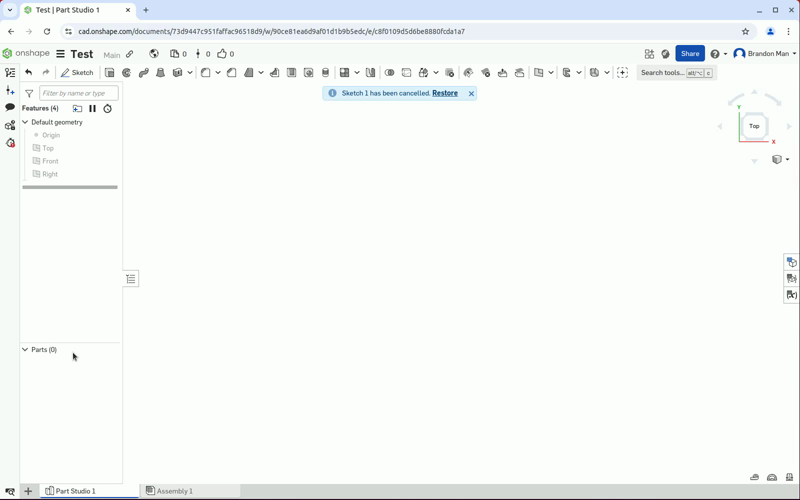
key(shift+p)
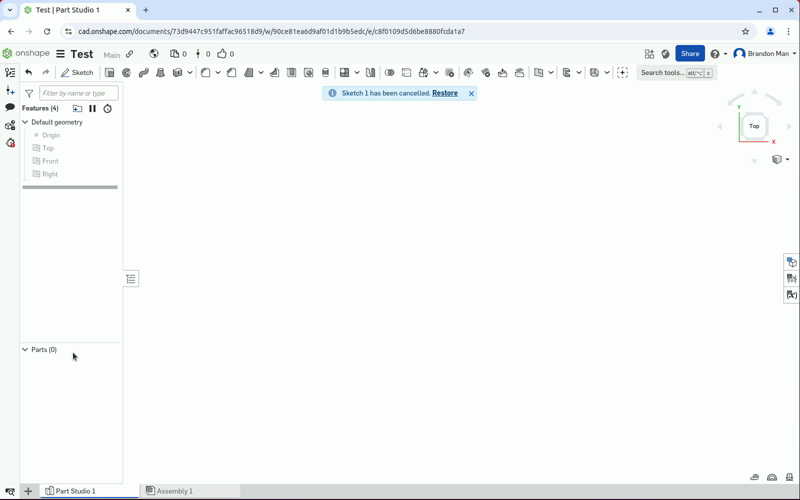
key(space)
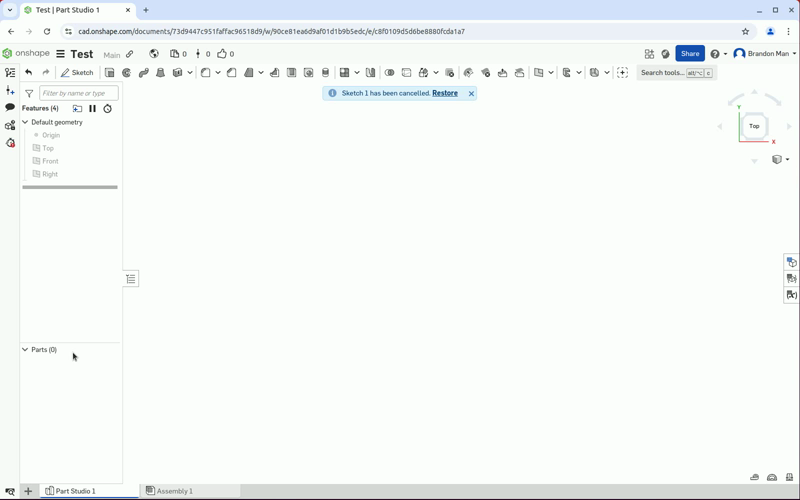
key_down(shift)
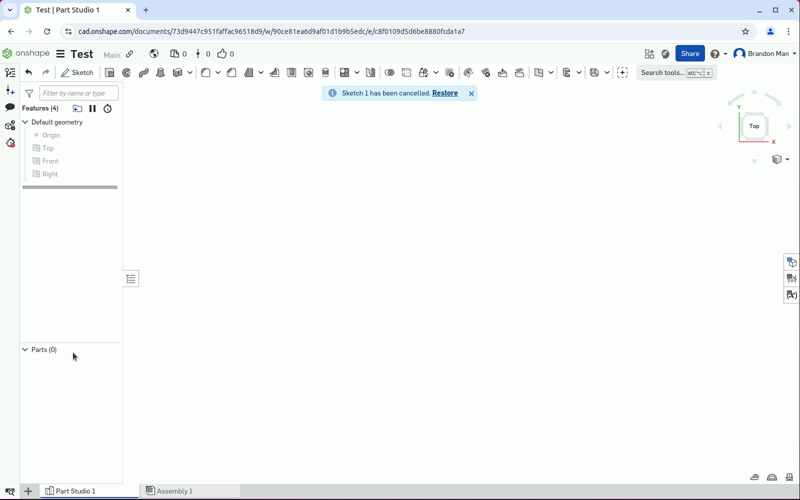
key(up)
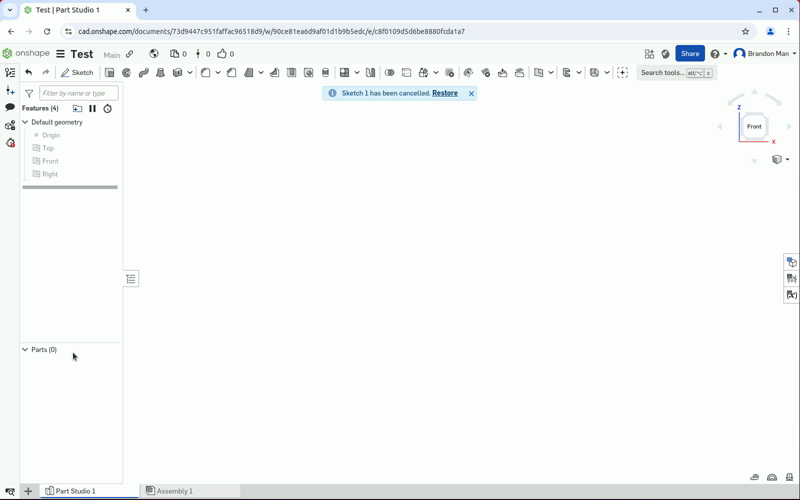
key_up(shift)
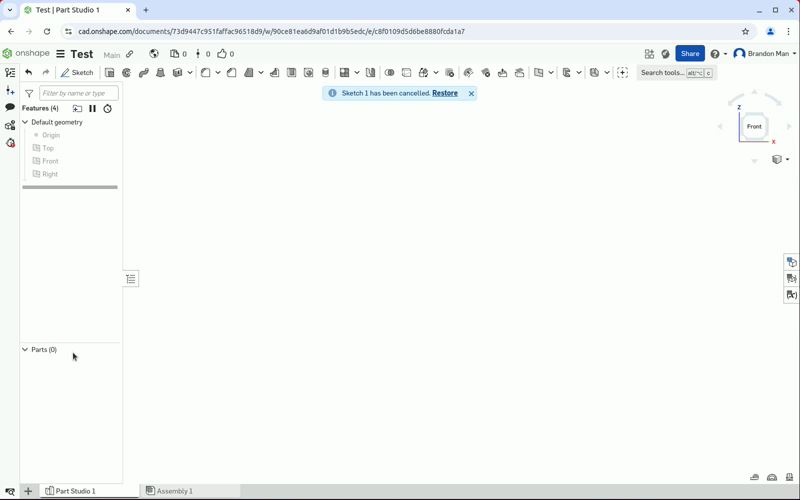
mouse_move(73, 352)
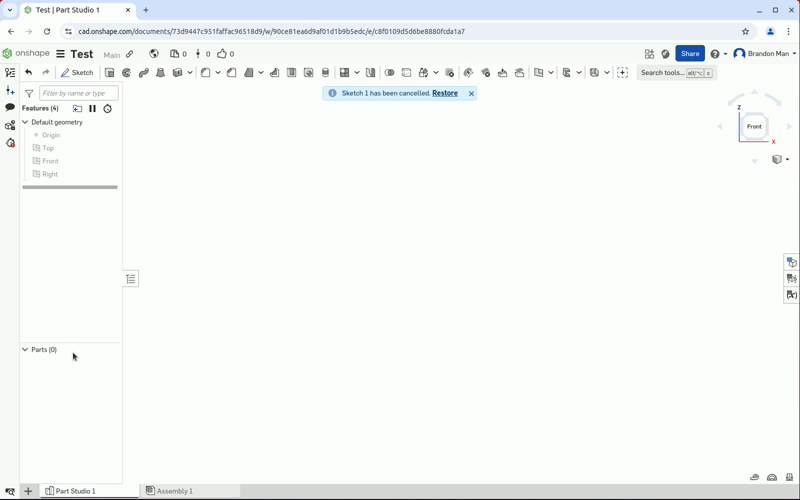
key(shift+y)
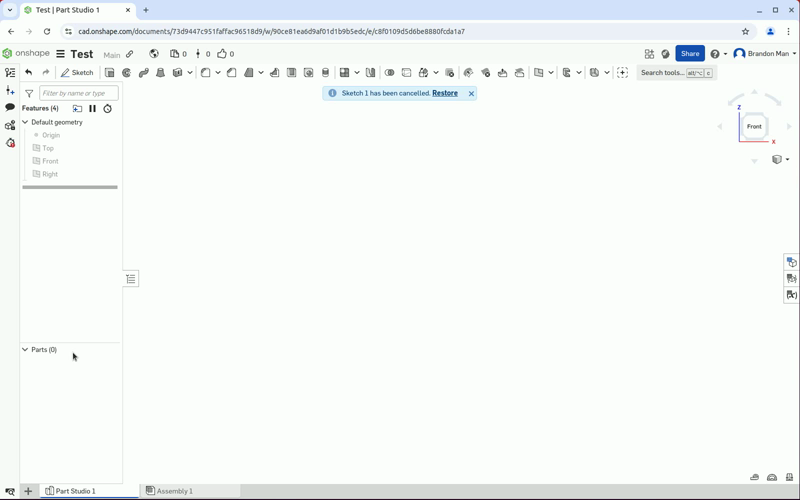
key(shift+s)
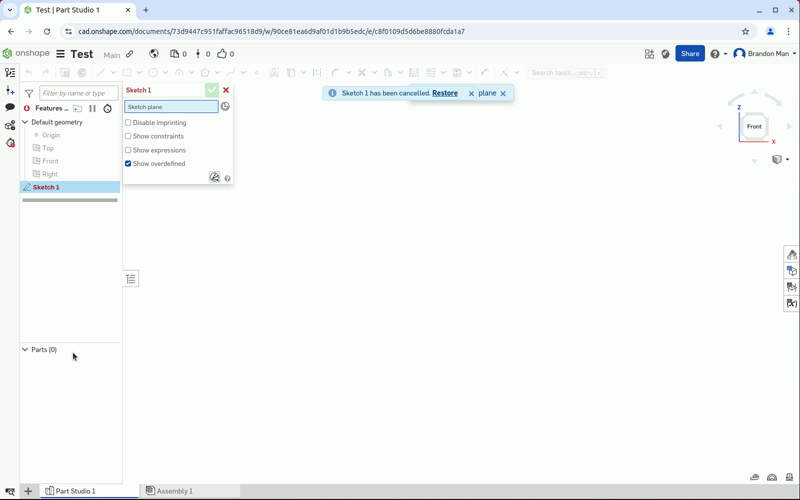
mouse_move(73, 163)
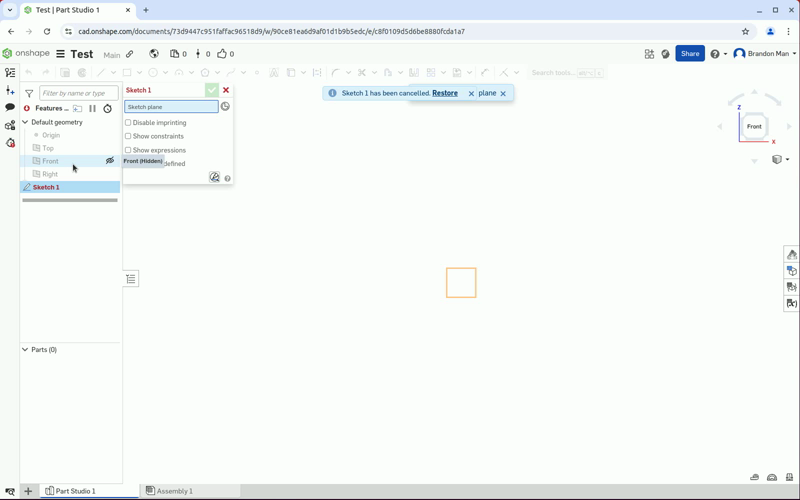
click(73, 163)
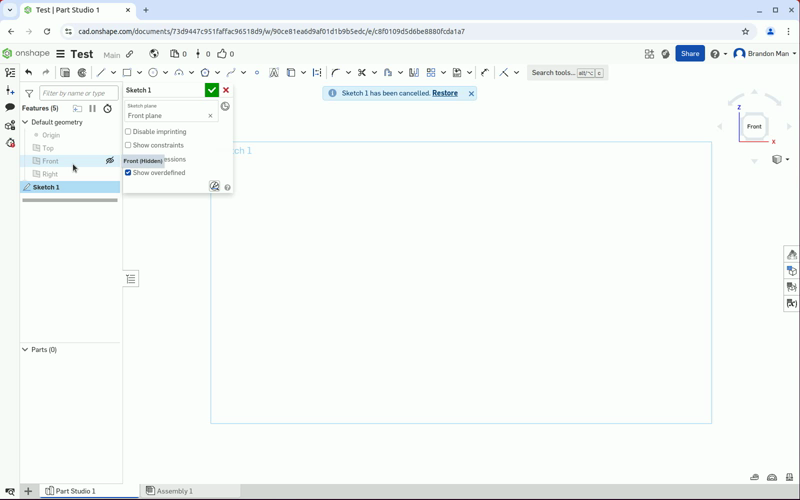
mouse_move(73, 352)
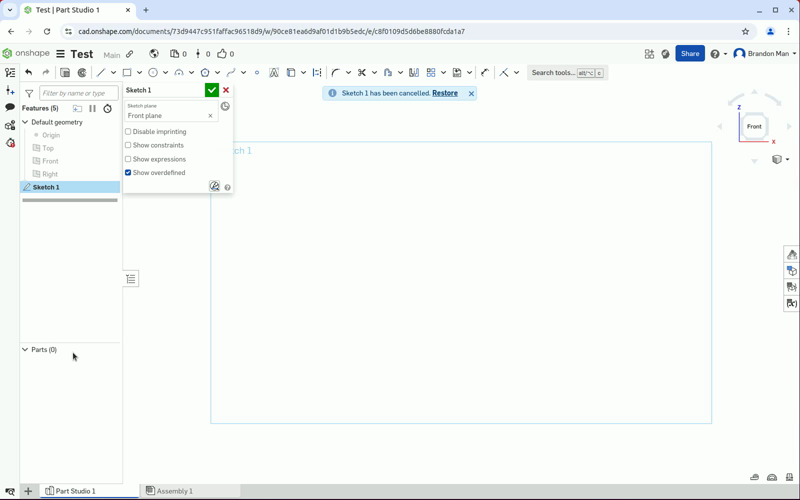
key(y)
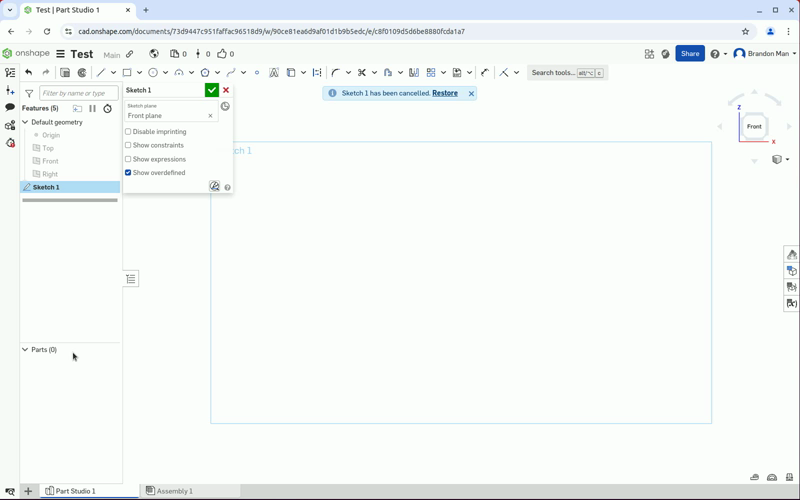
key(a)
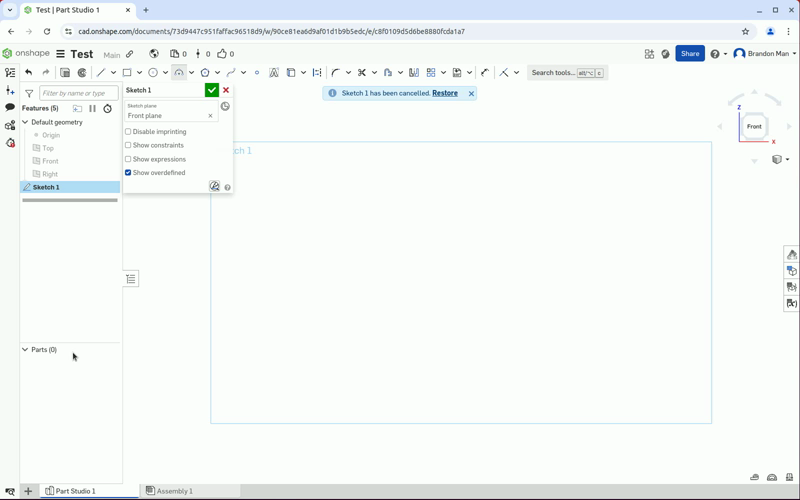
key_down(shift)
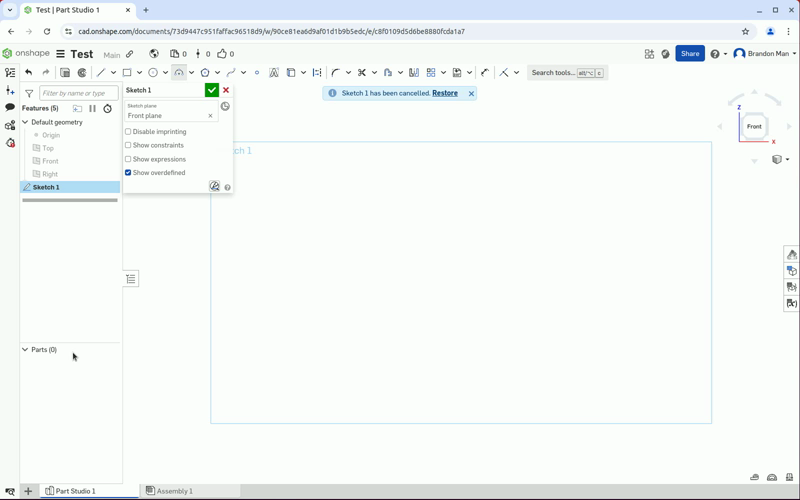
mouse_move(460, 237)
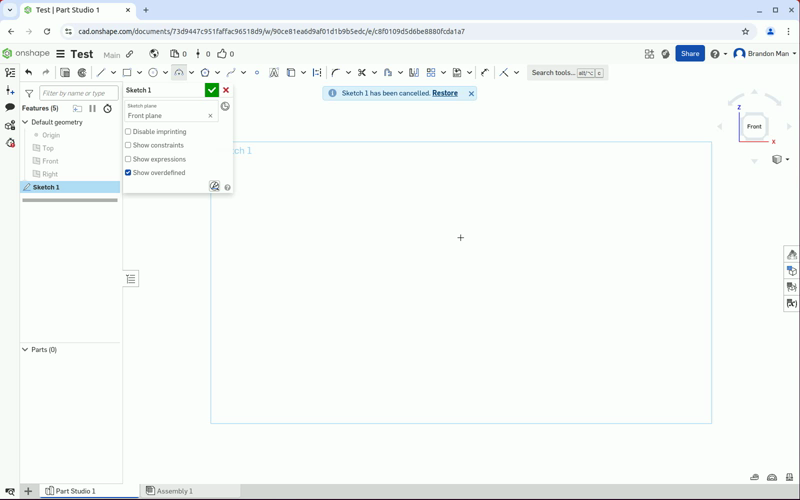
click(460, 237)
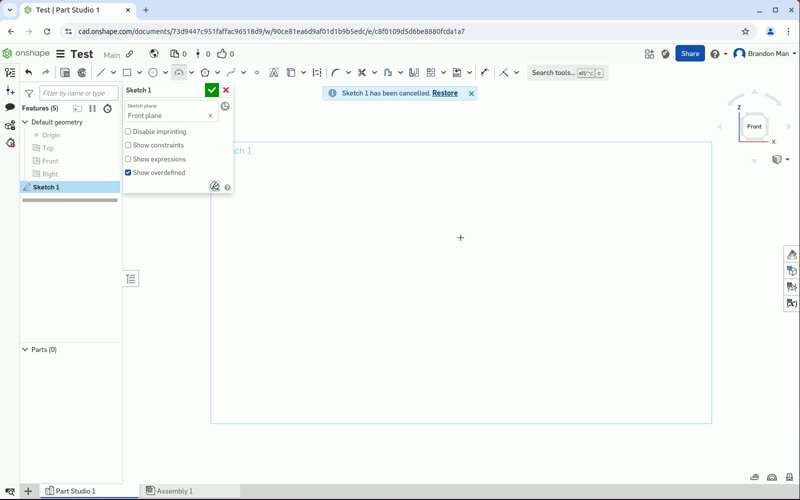
key_up(shift)
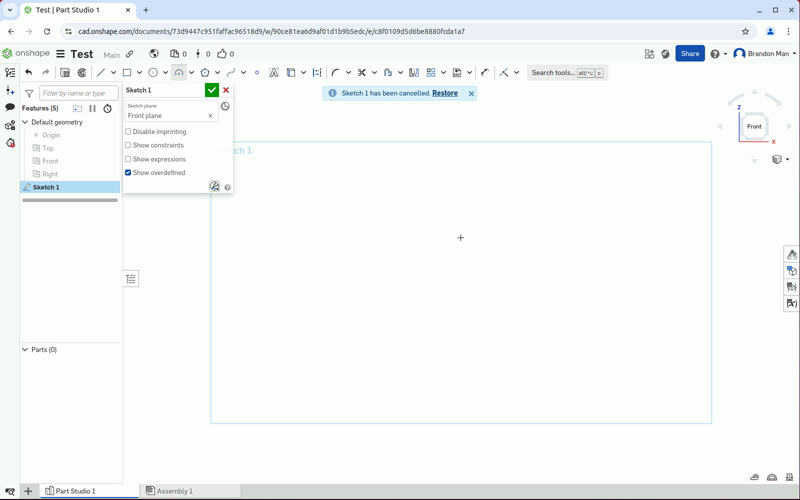
key_down(shift)
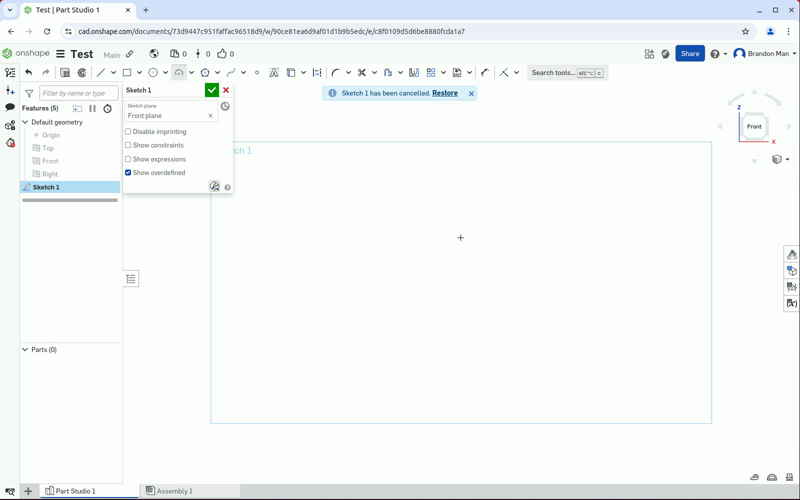
mouse_move(507, 284)
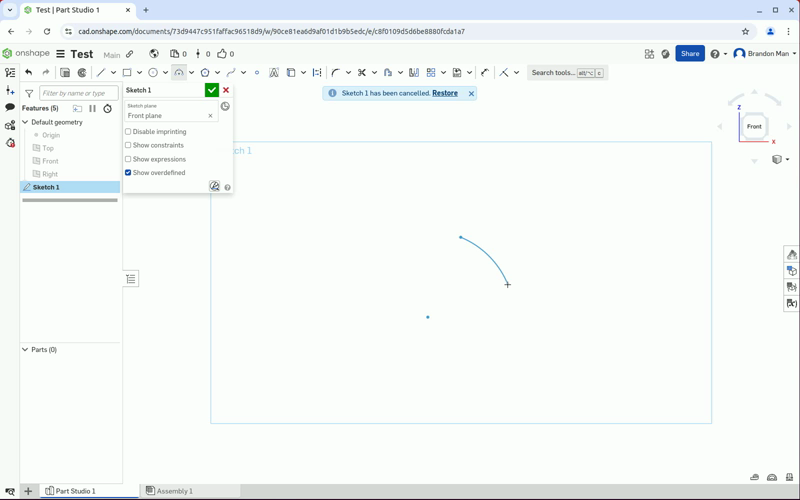
click(507, 284)
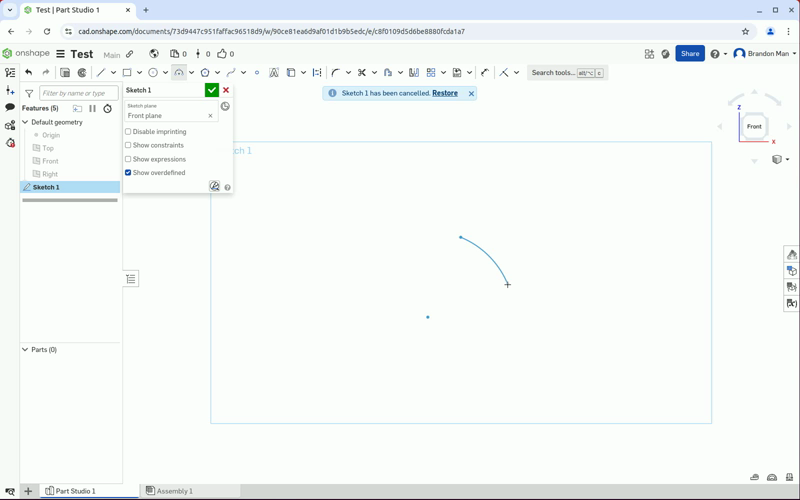
mouse_move(427, 317)
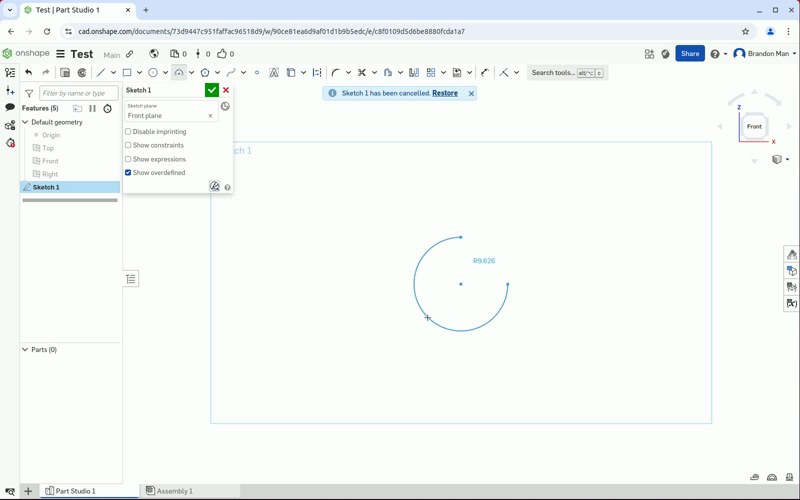
click(427, 317)
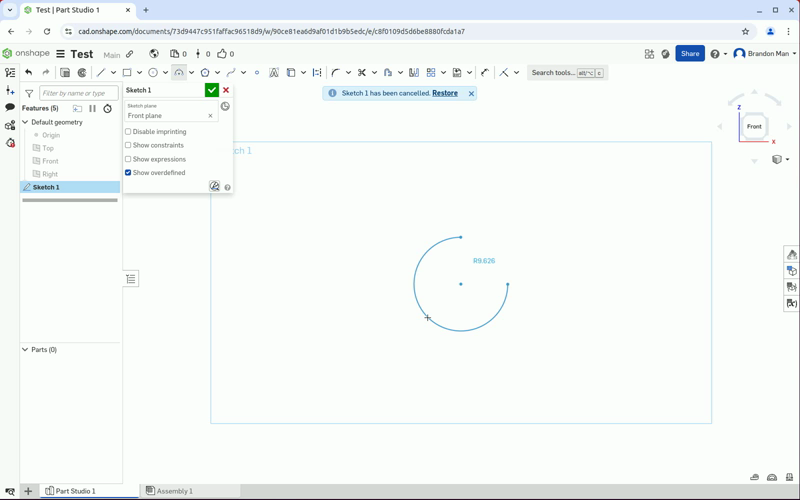
key_up(shift)
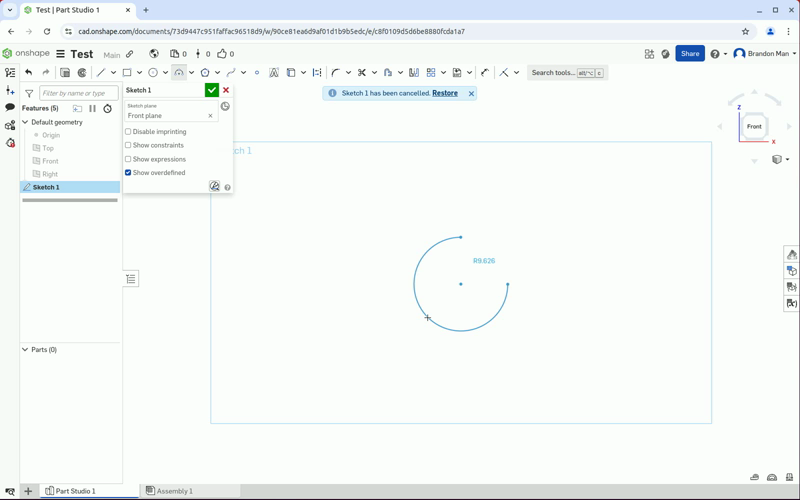
mouse_move(507, 284)
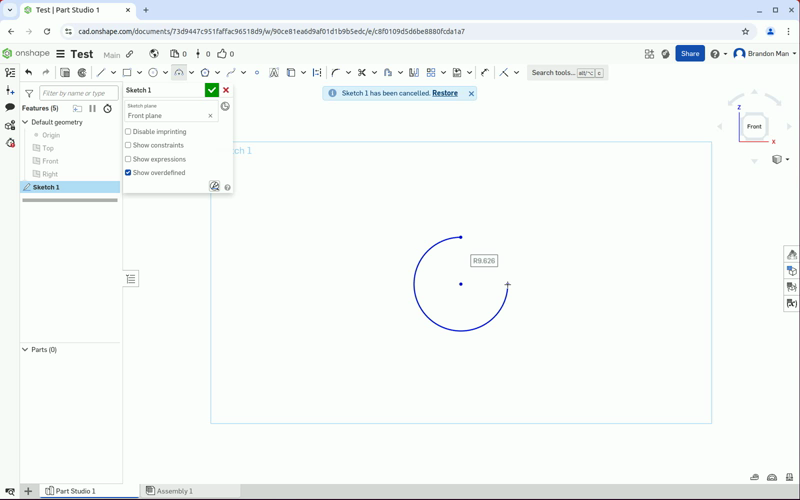
click(507, 284)
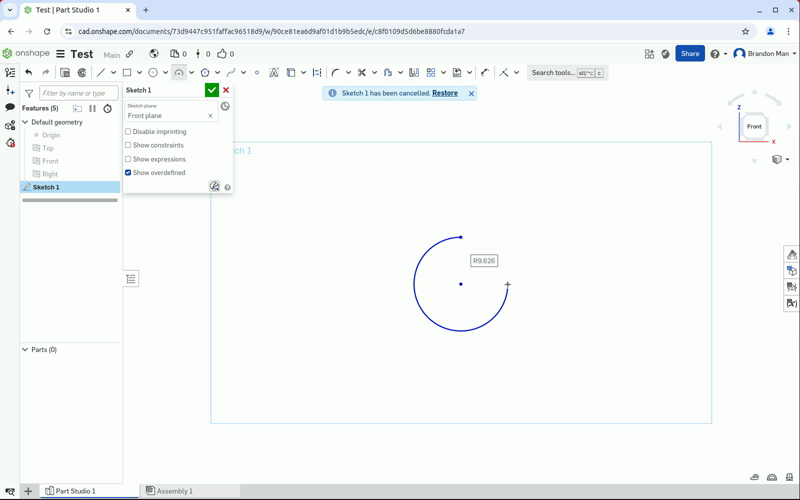
key_down(shift)
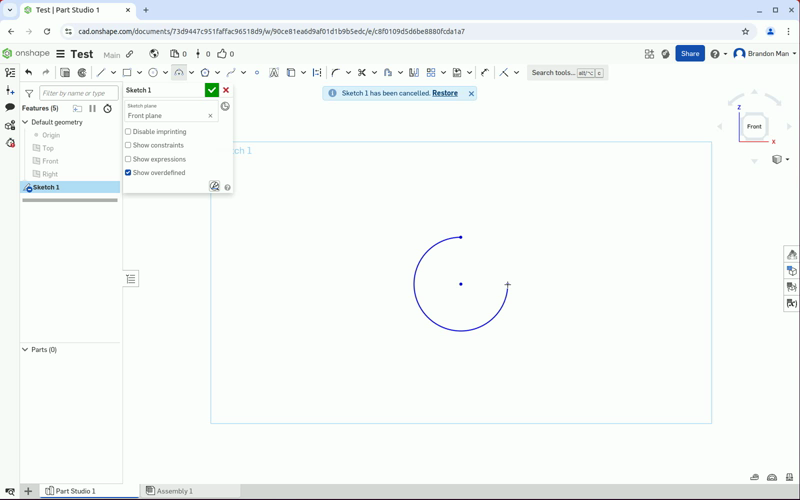
mouse_move(523, 268)
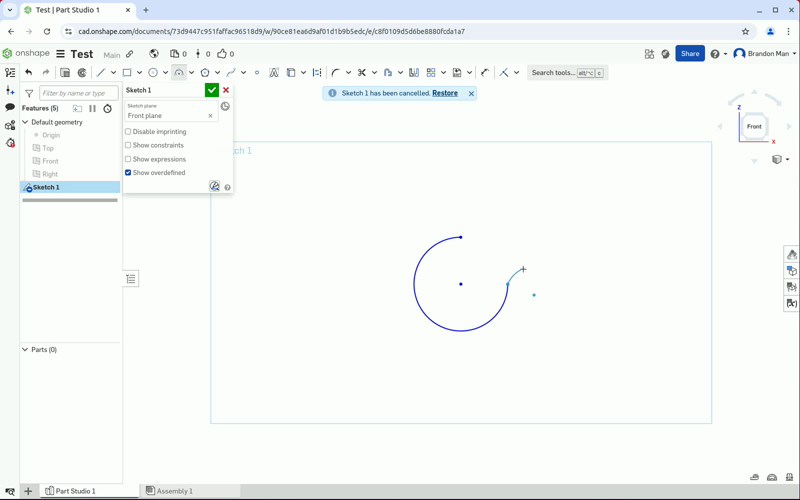
click(523, 268)
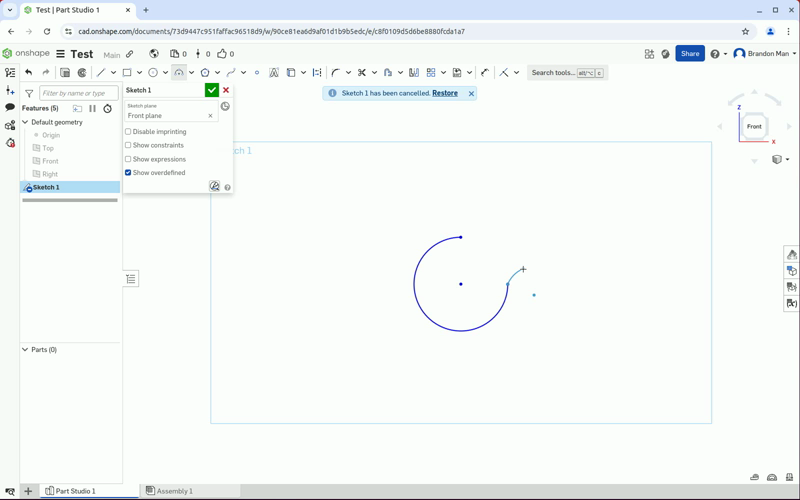
mouse_move(512, 273)
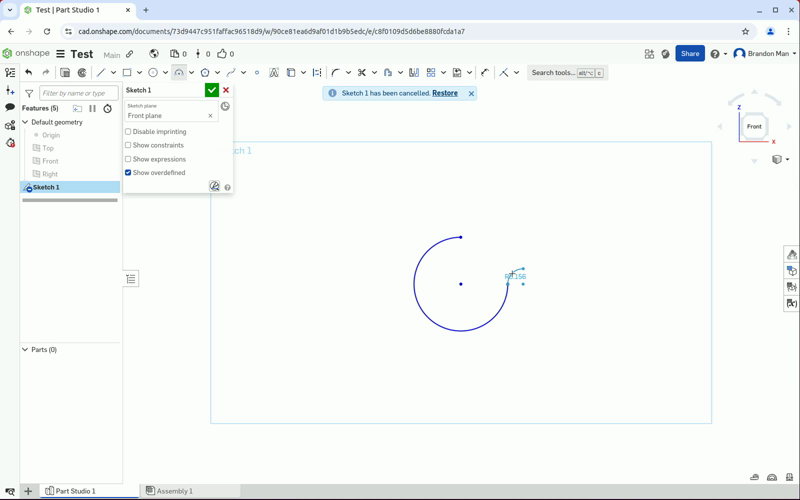
click(512, 273)
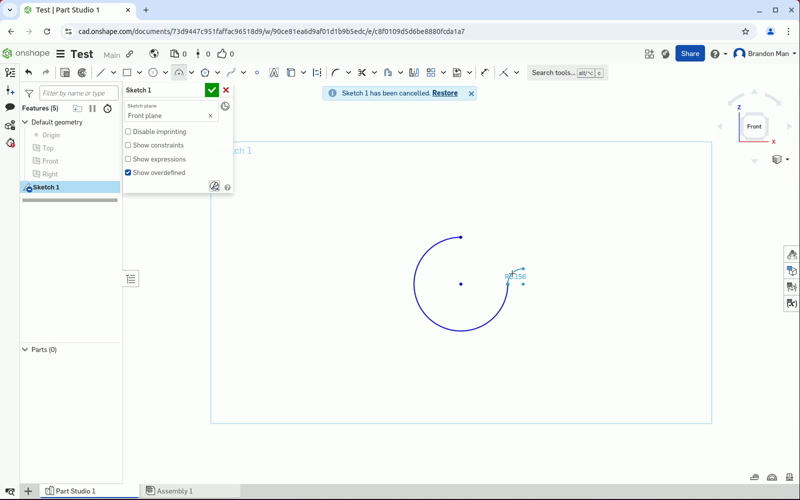
key_up(shift)
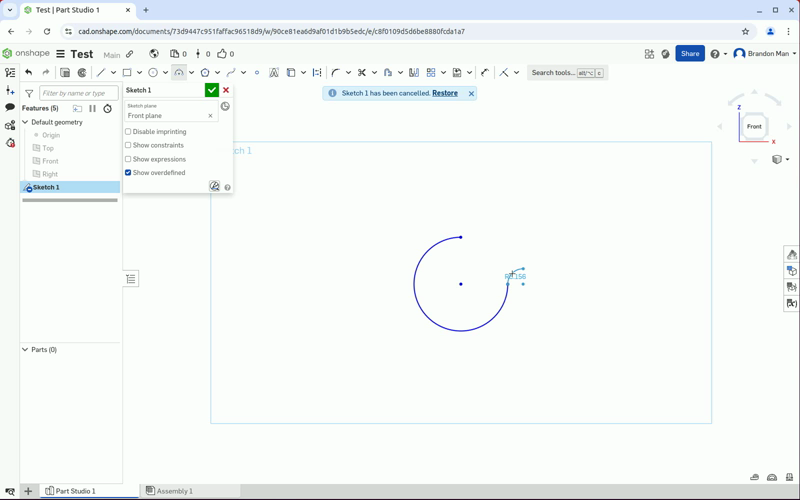
key(esc)
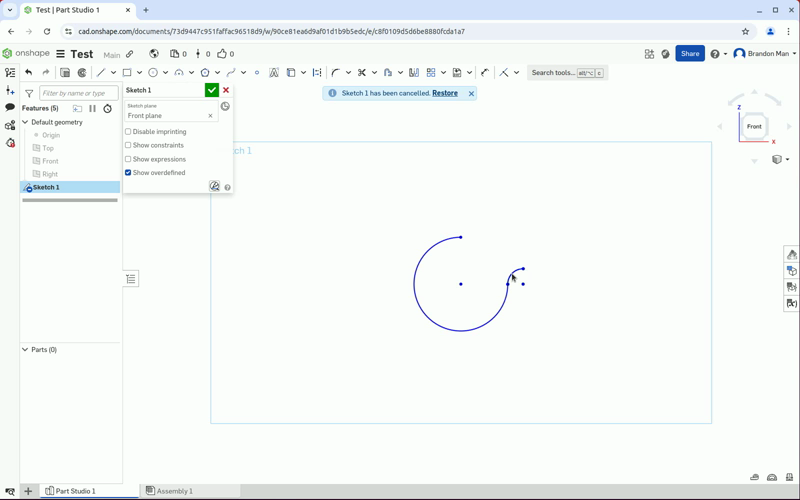
key(l)
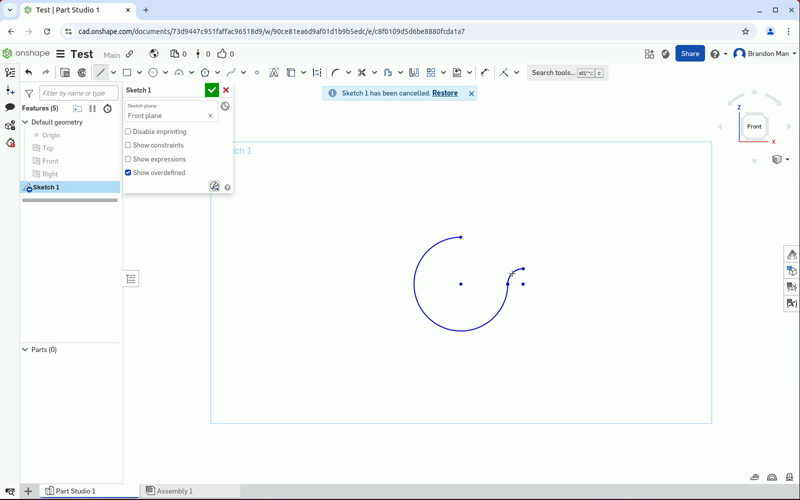
mouse_move(523, 268)
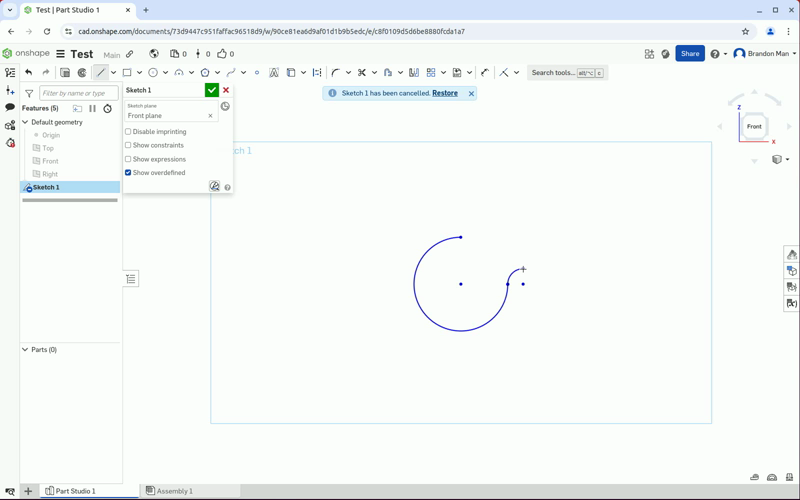
click(523, 268)
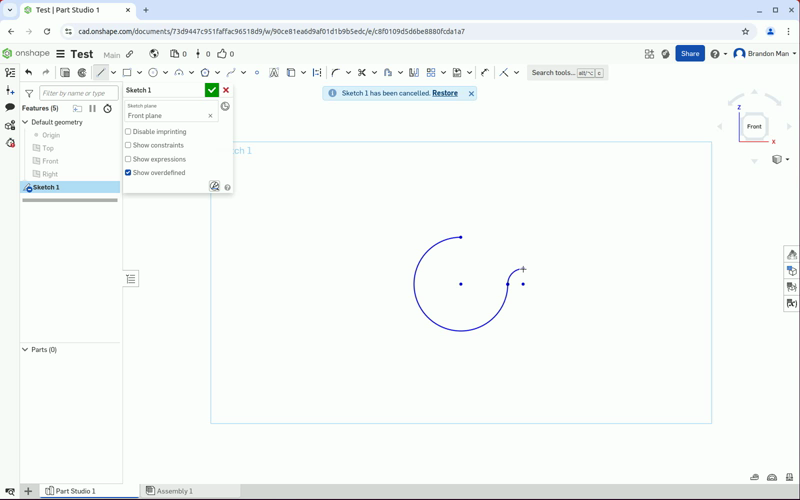
key_down(shift)
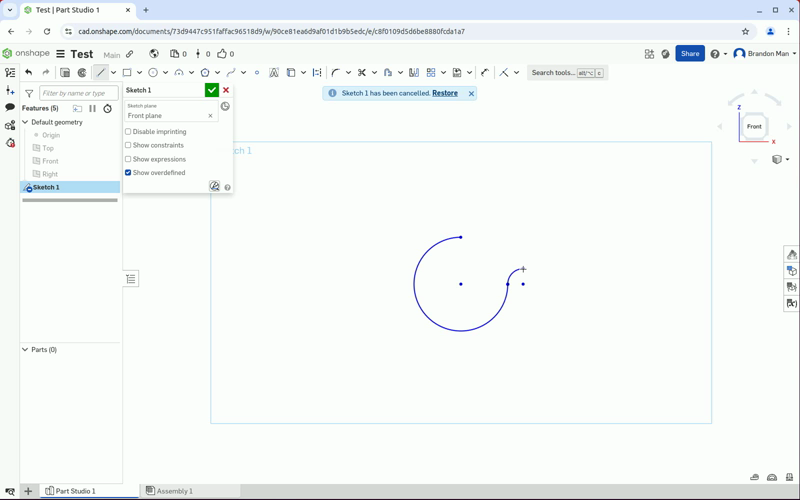
mouse_move(553, 268)
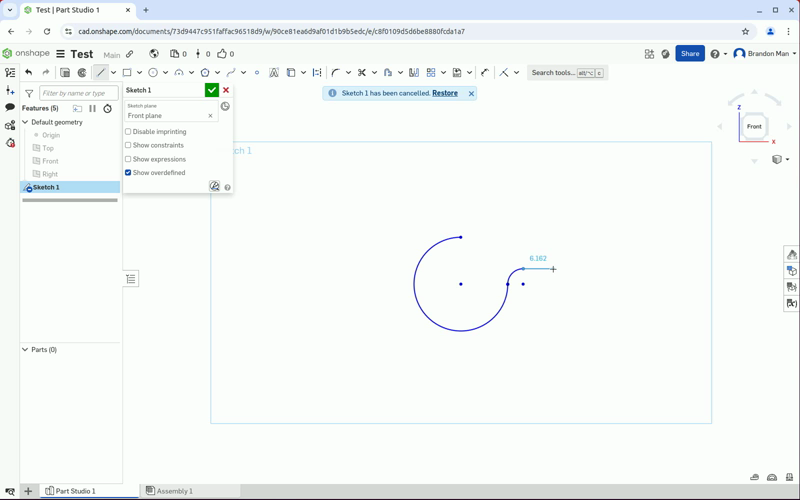
mouse_move(542, 268)
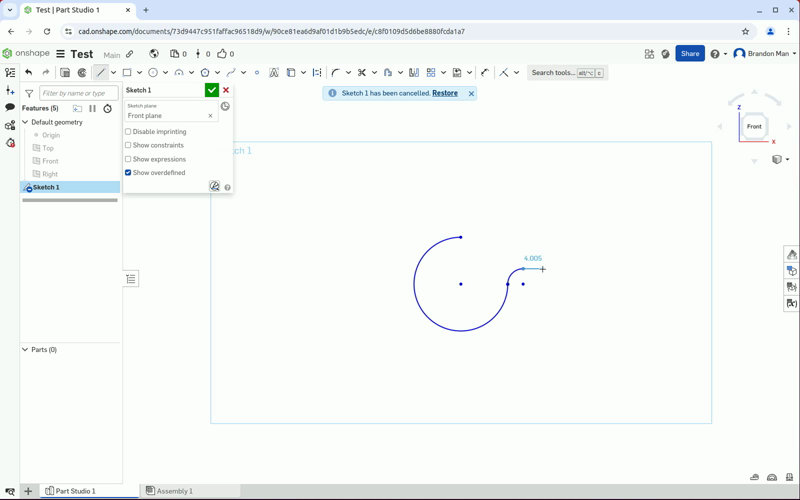
click(542, 268)
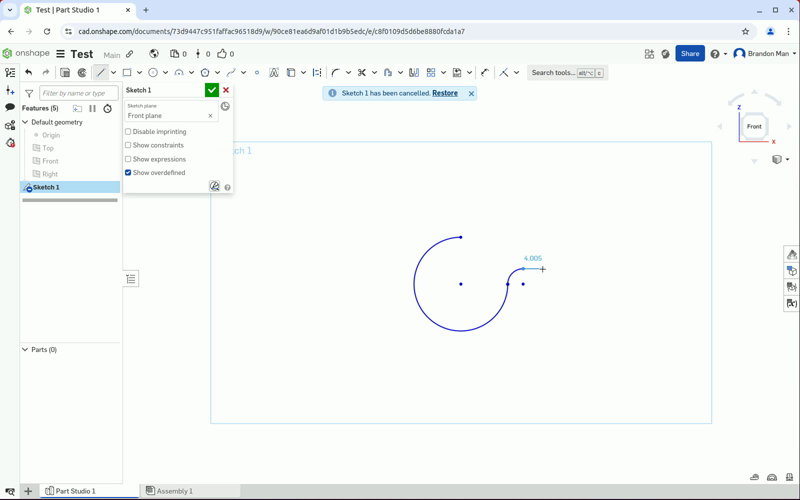
key_up(shift)
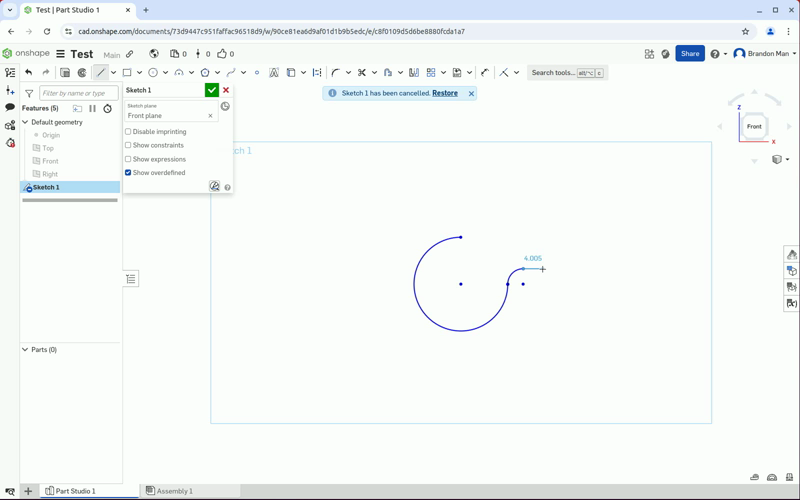
key_down(shift)
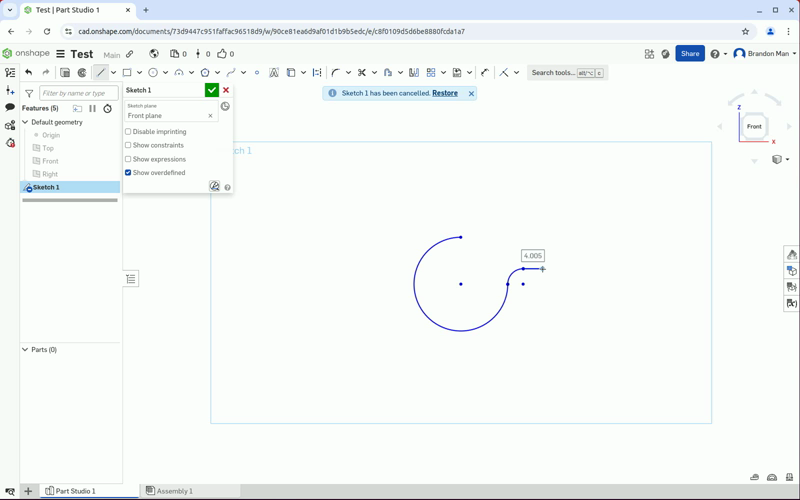
mouse_move(572, 268)
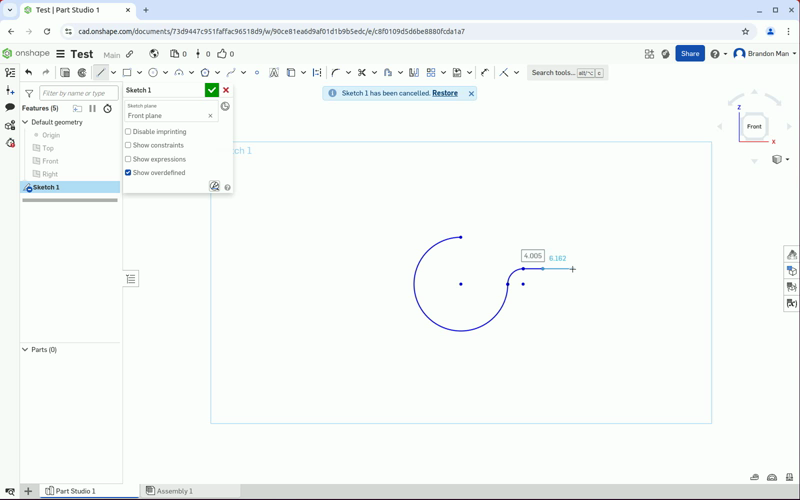
mouse_move(542, 237)
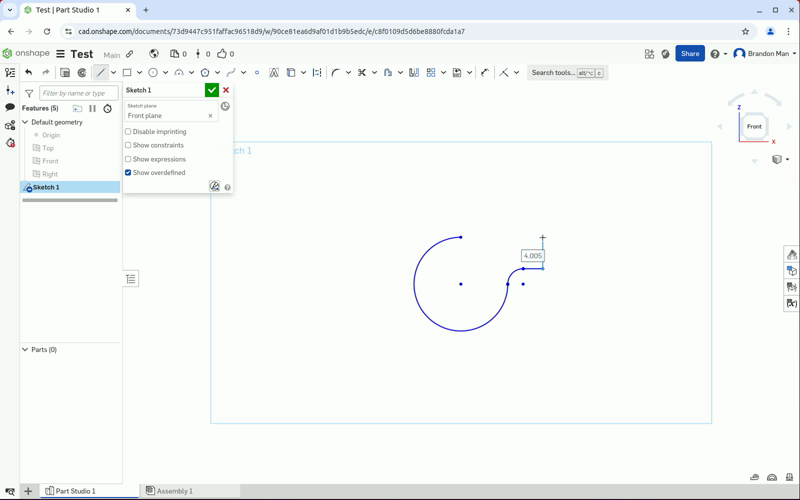
click(542, 237)
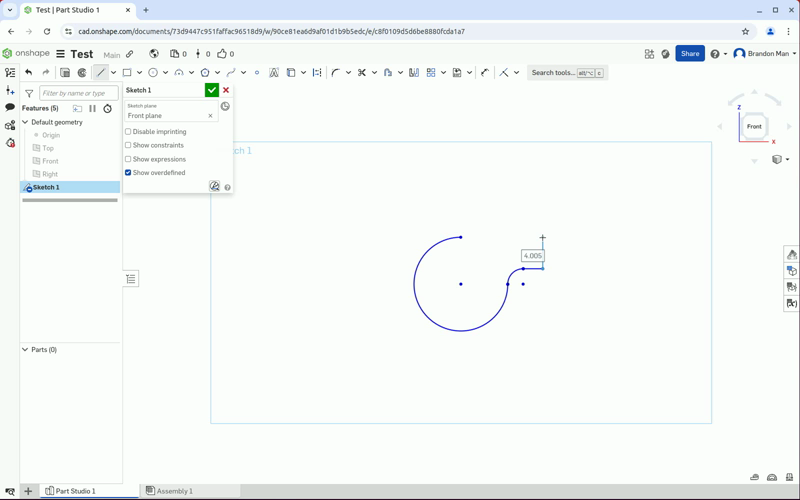
key_up(shift)
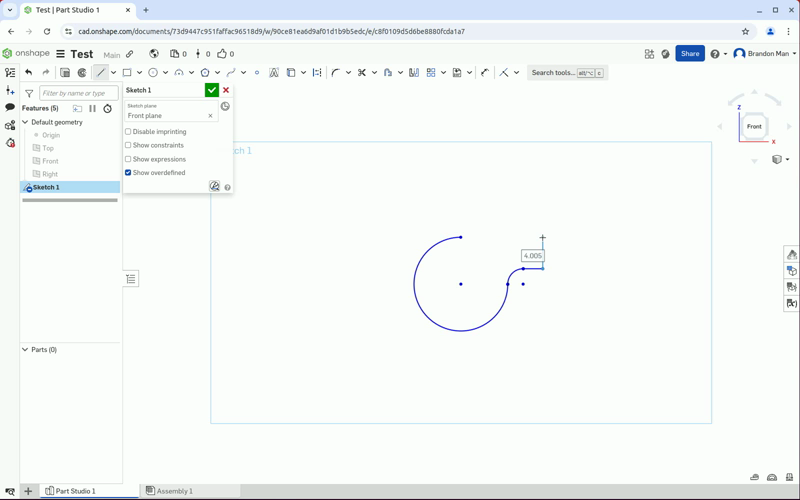
key_down(shift)
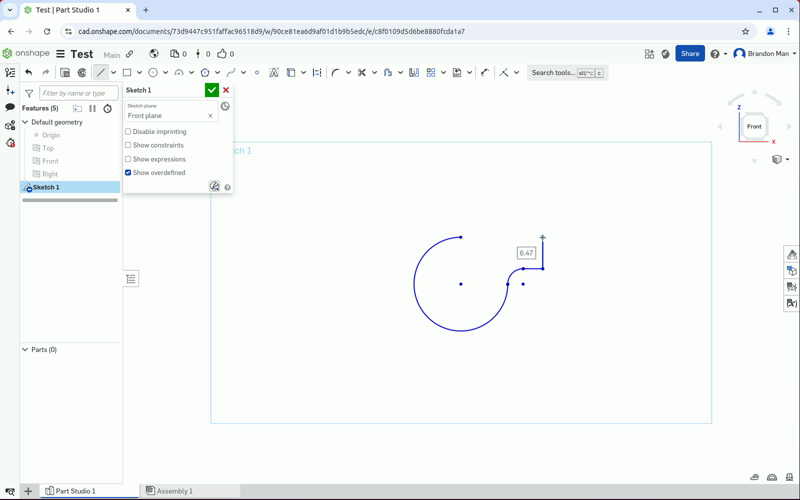
mouse_move(460, 237)
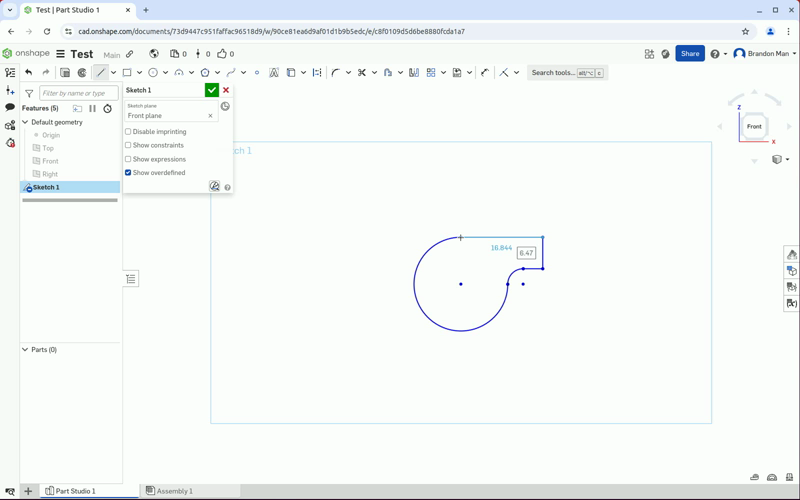
key_up(shift)
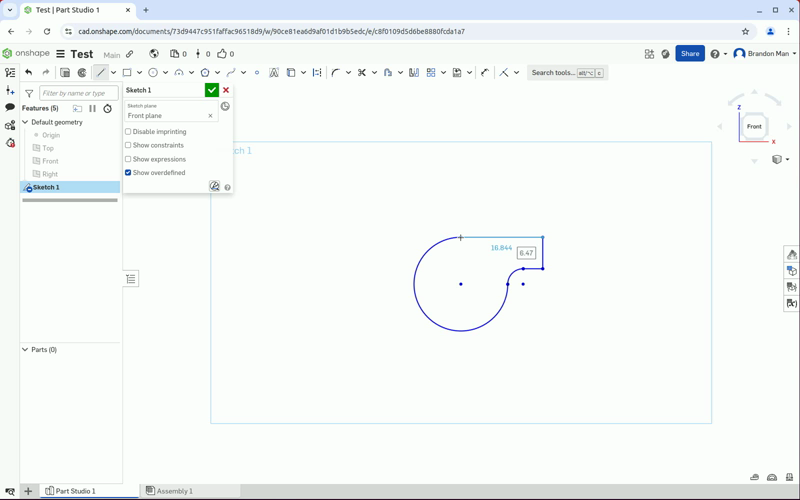
click(460, 237)
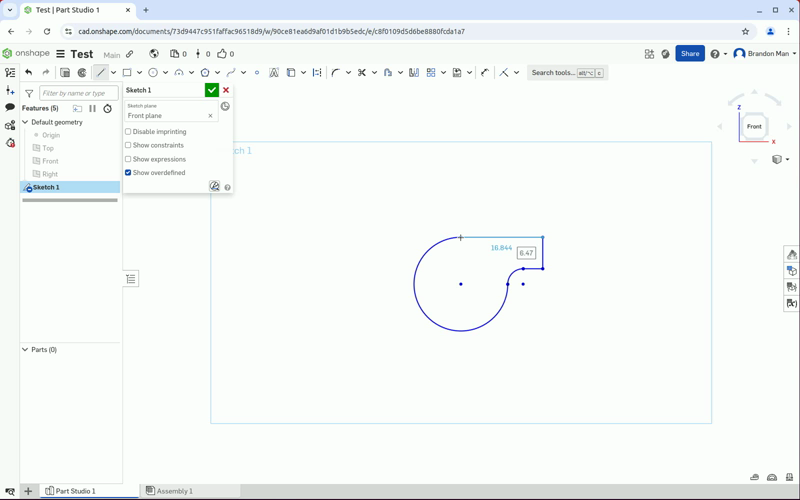
key(esc)
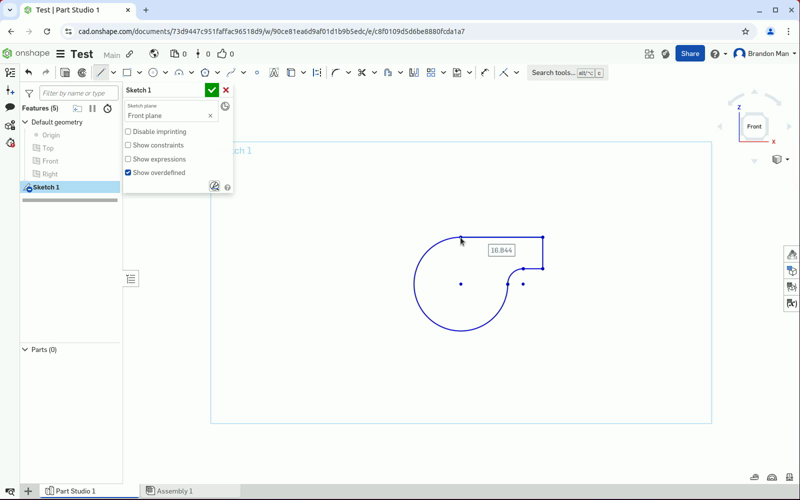
key(c)
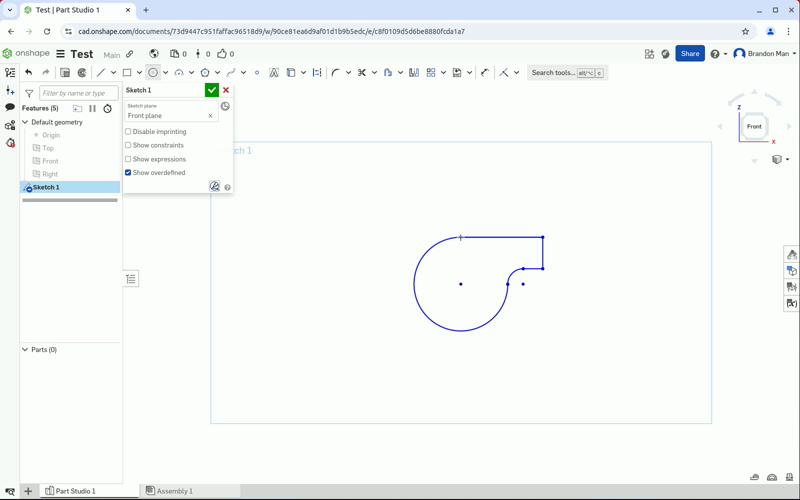
key_down(shift)
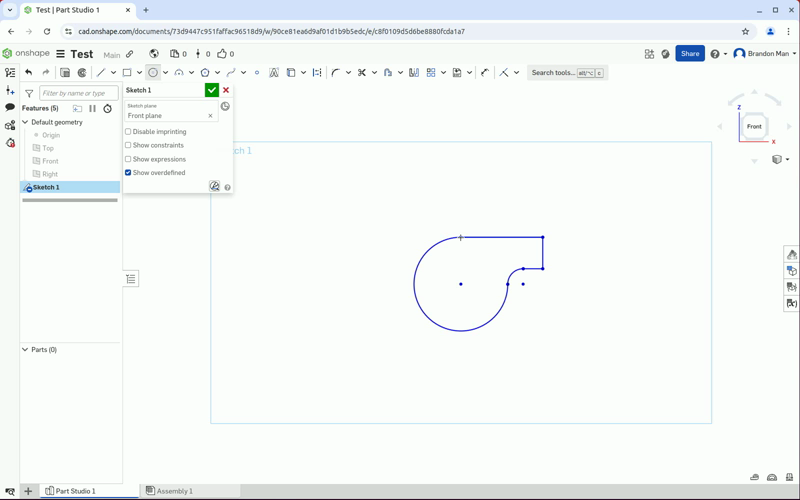
mouse_move(460, 284)
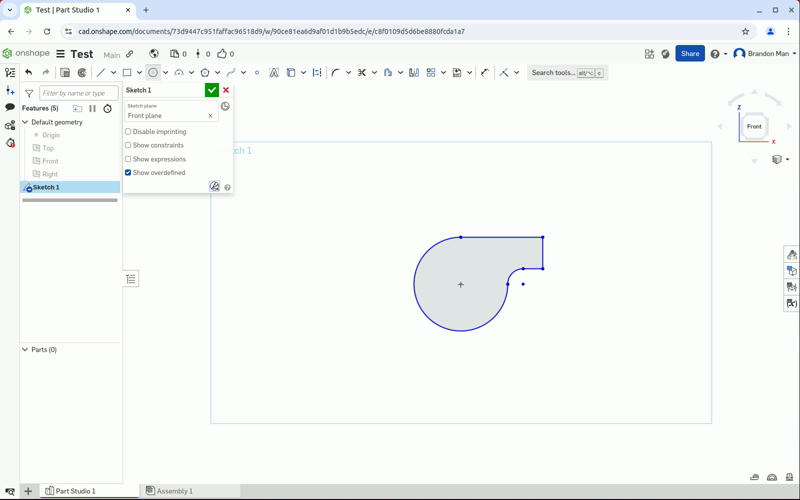
click(460, 284)
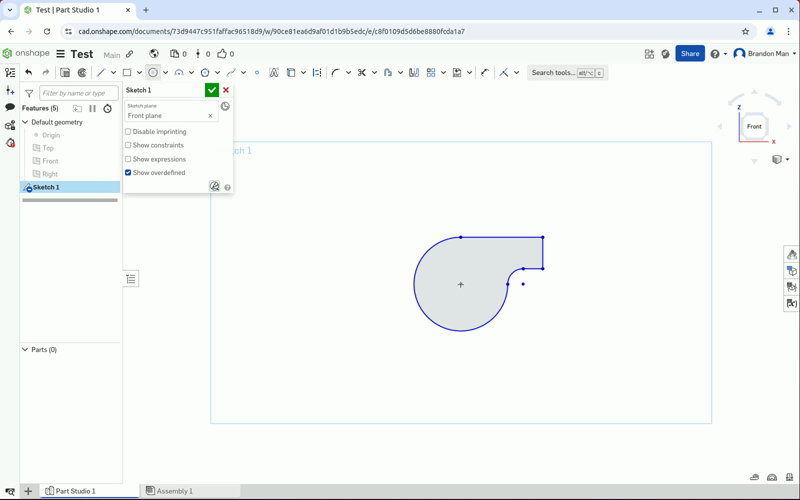
key_up(shift)
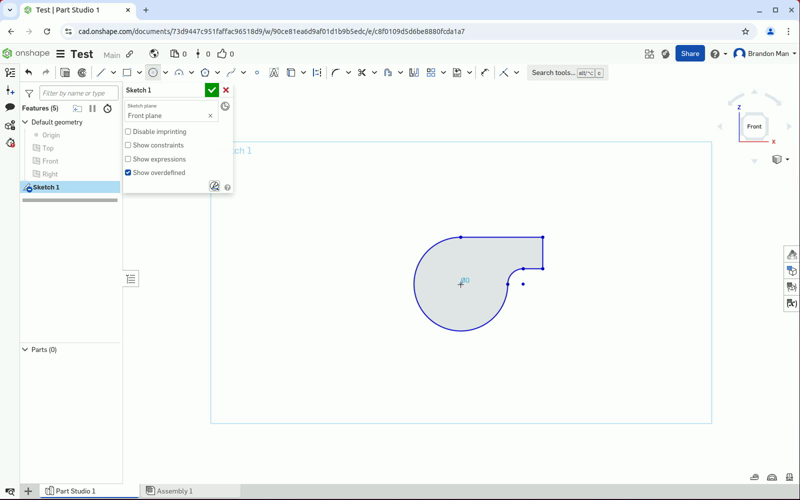
mouse_move(492, 284)
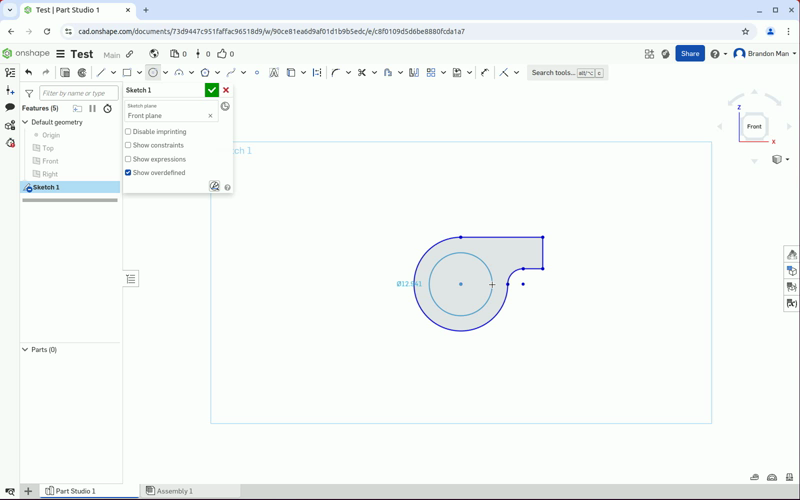
click(492, 284)
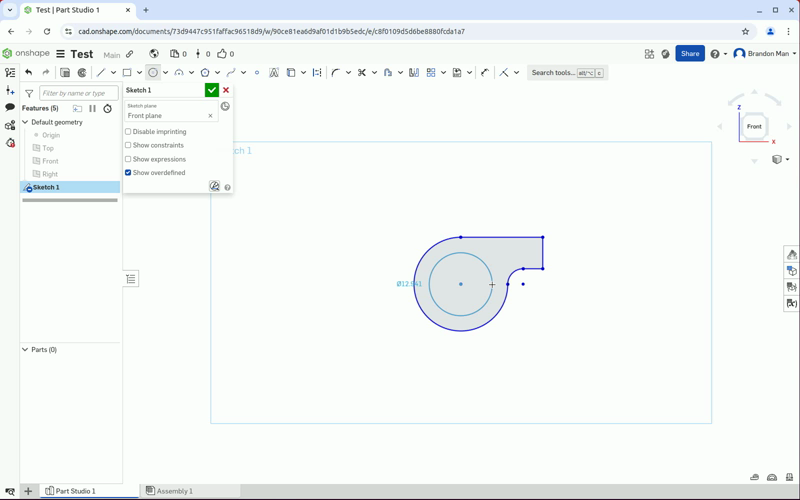
key(esc)
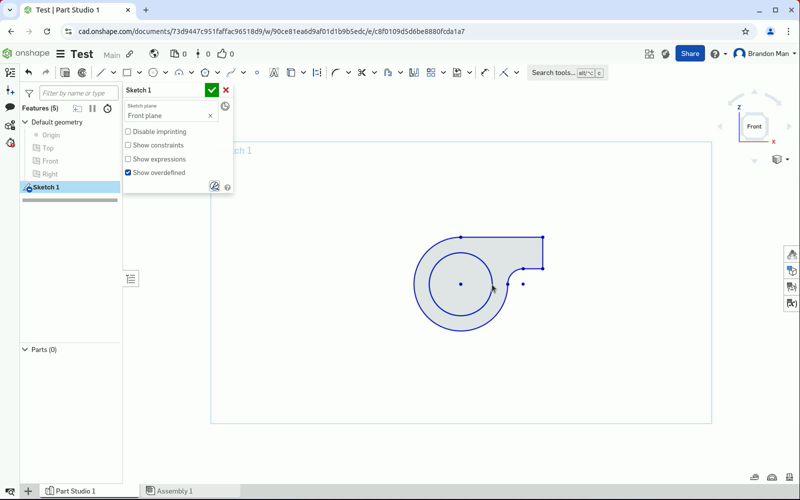
mouse_move(537, 242)
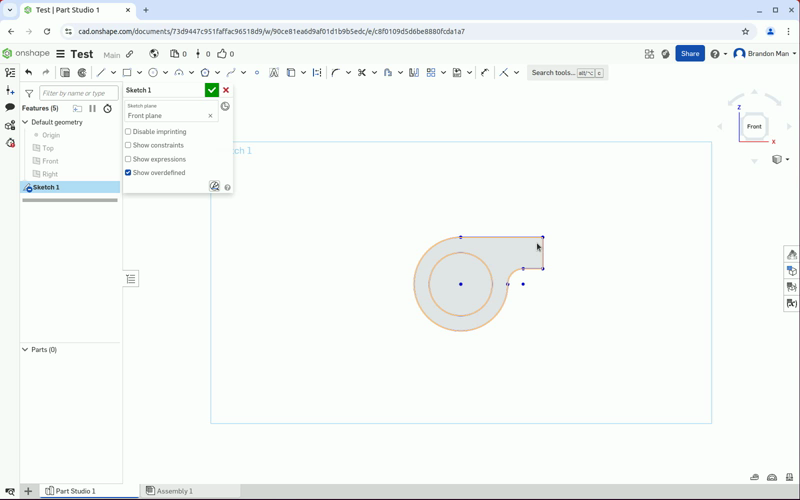
click(537, 242)
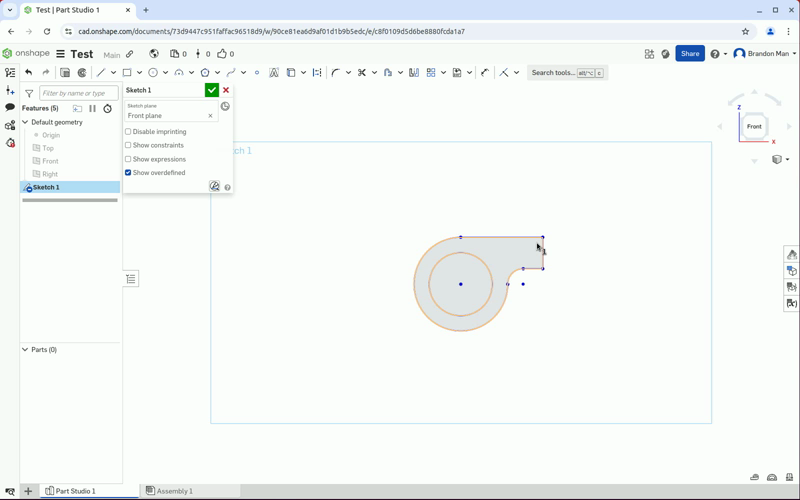
mouse_move(73, 352)
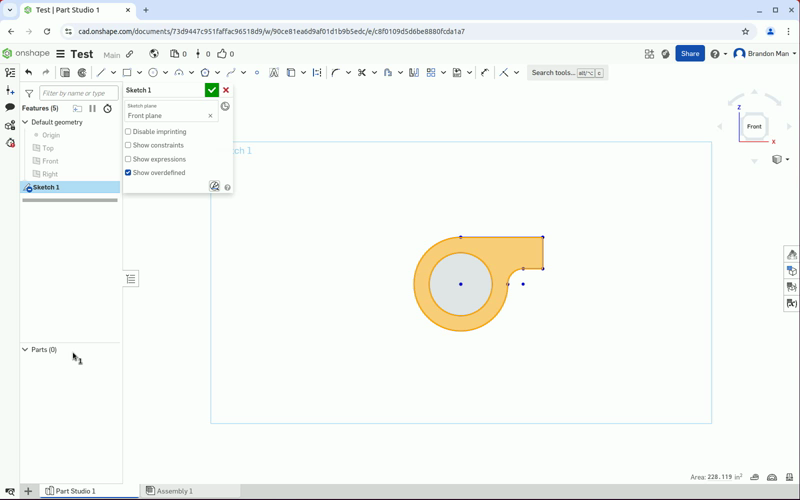
key(shift+y)
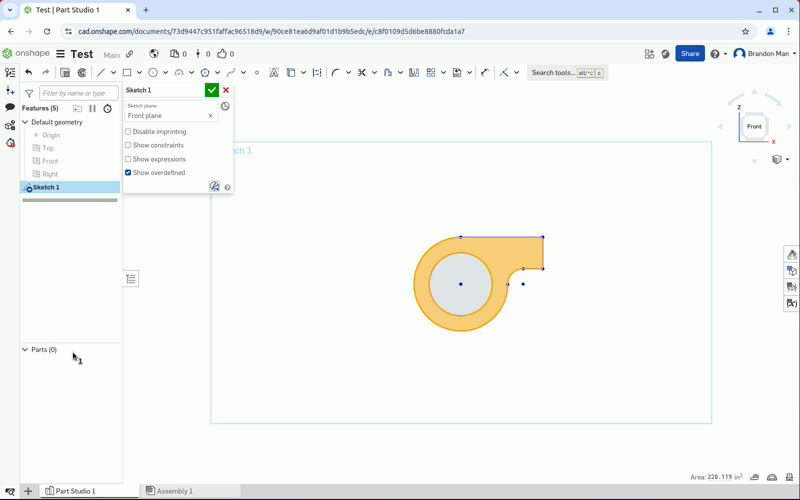
key(shift+e)
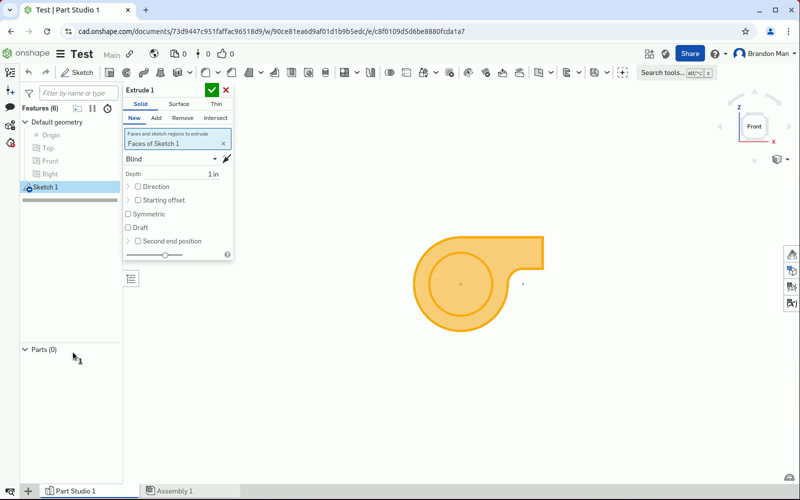
mouse_move(143, 106)
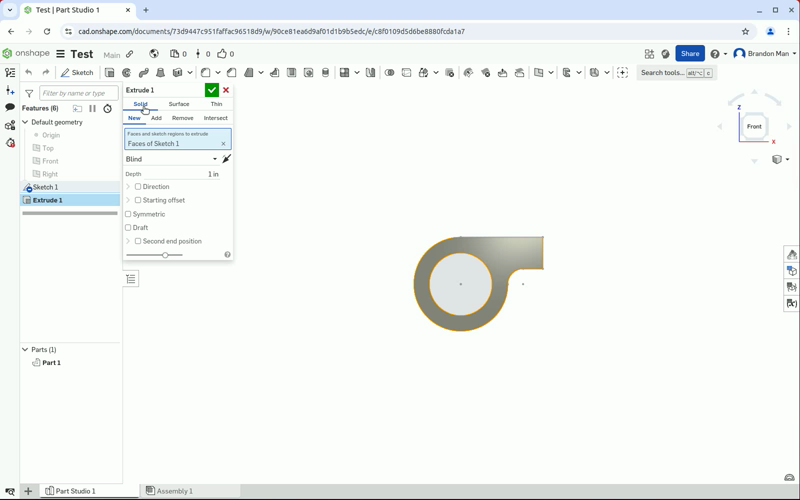
click(143, 106)
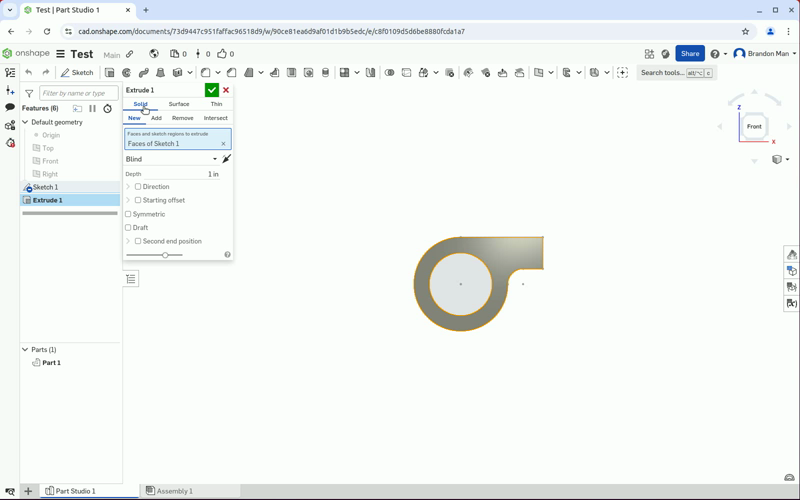
mouse_move(137, 120)
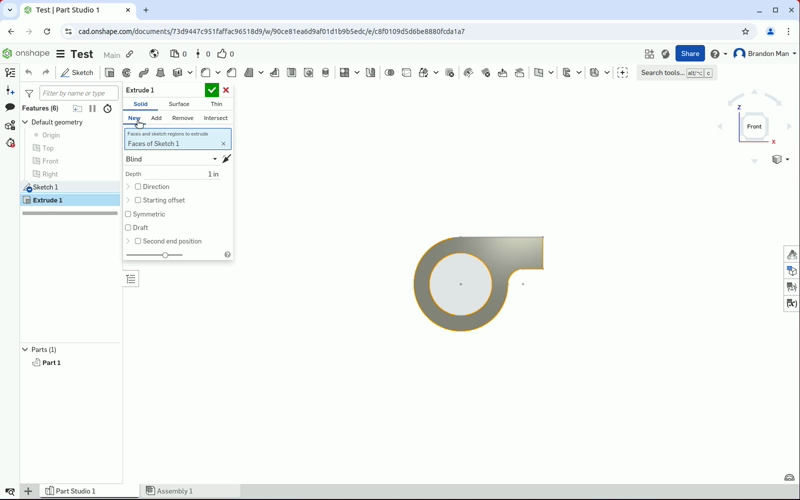
click(137, 120)
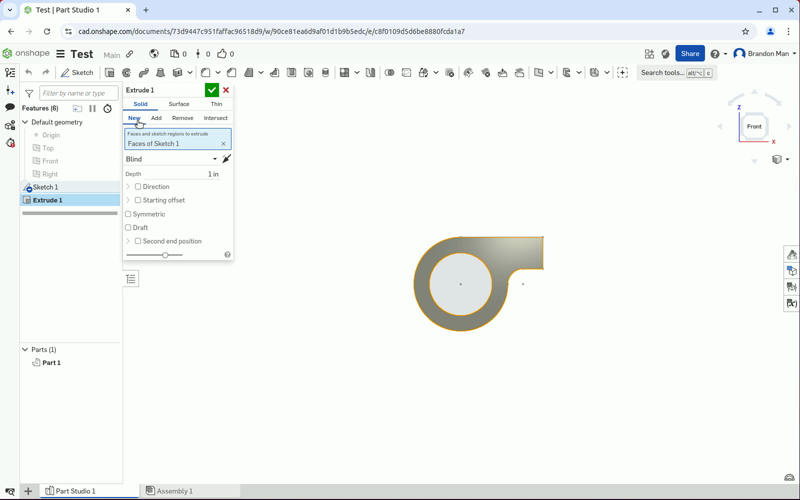
key(tab, 4)
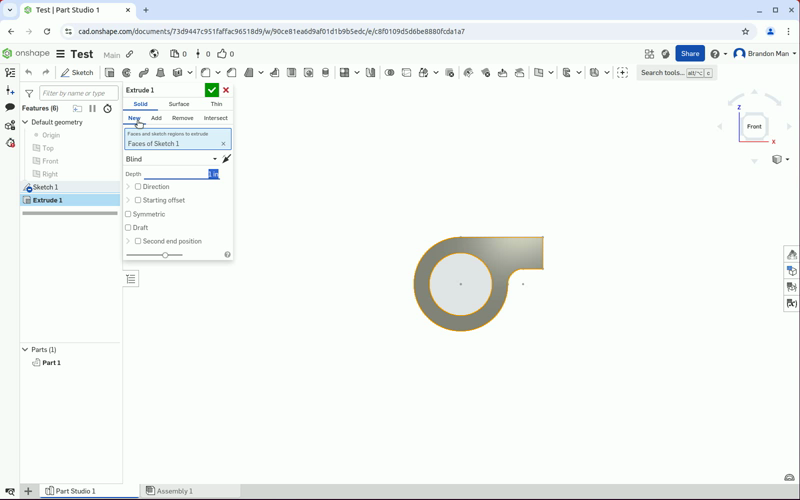
text(-21.182)
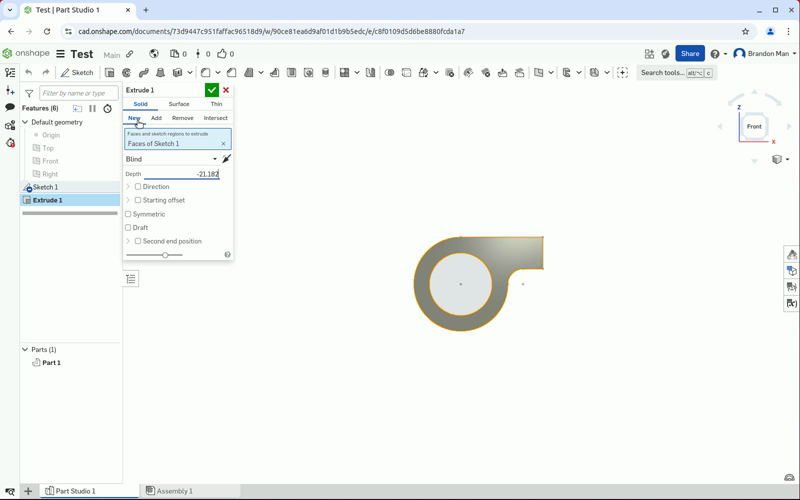
key(tab, 3)
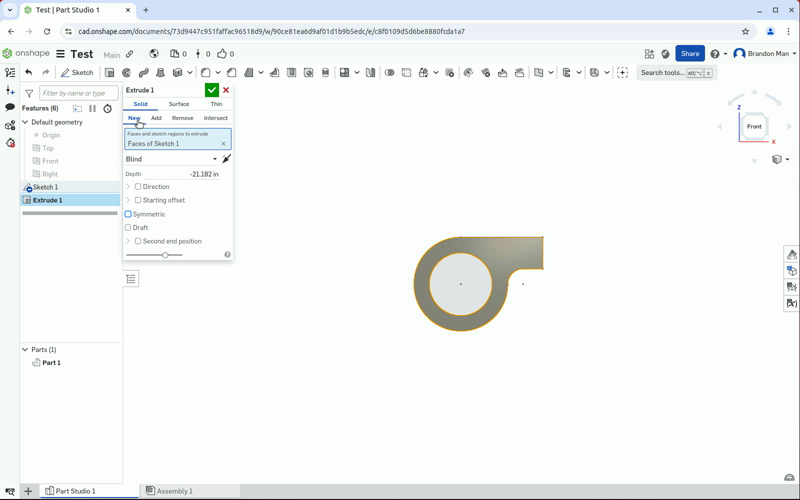
key(space)
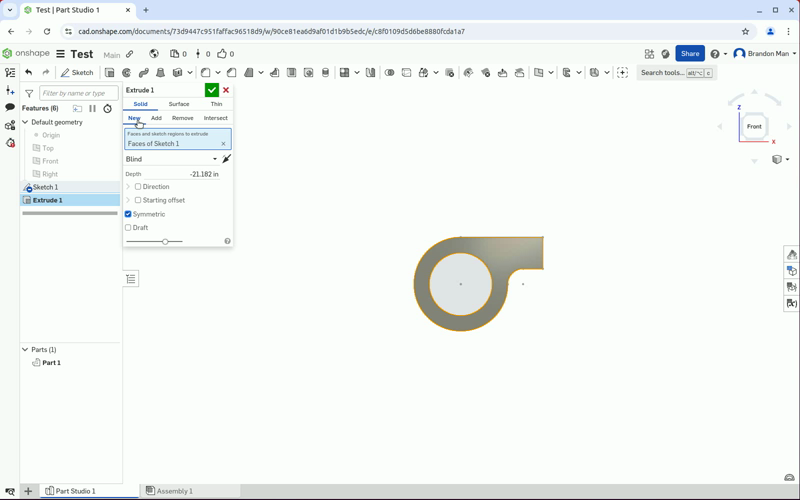
key(enter)
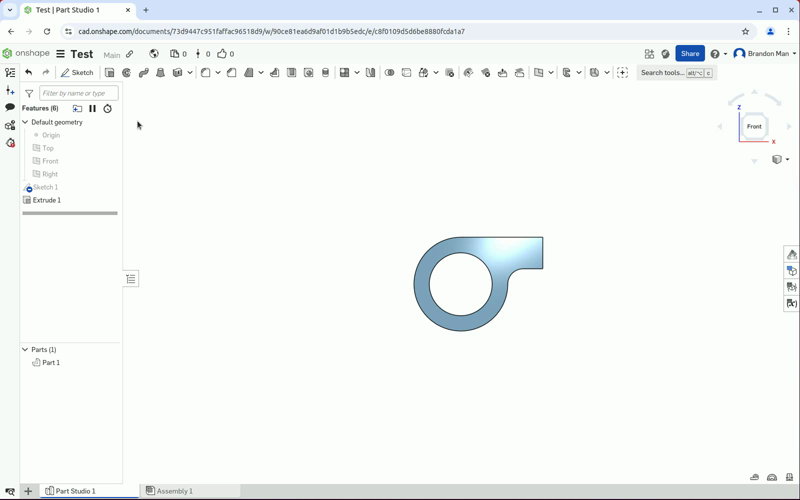
key(shift+h)
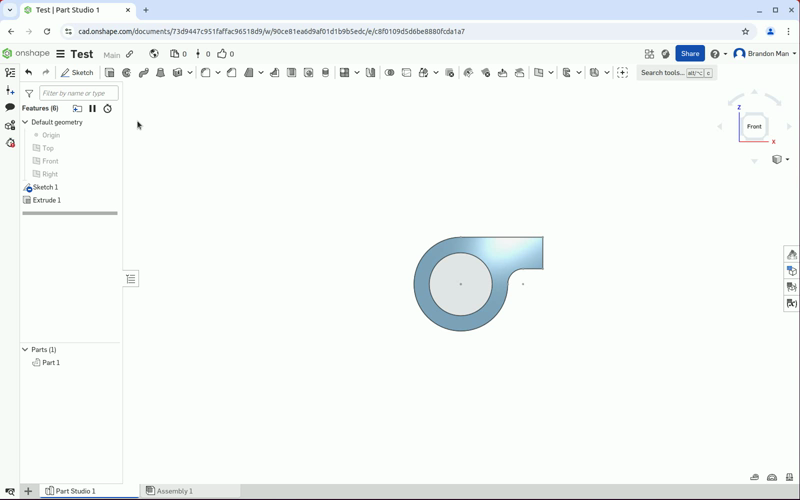
key(shift+h)
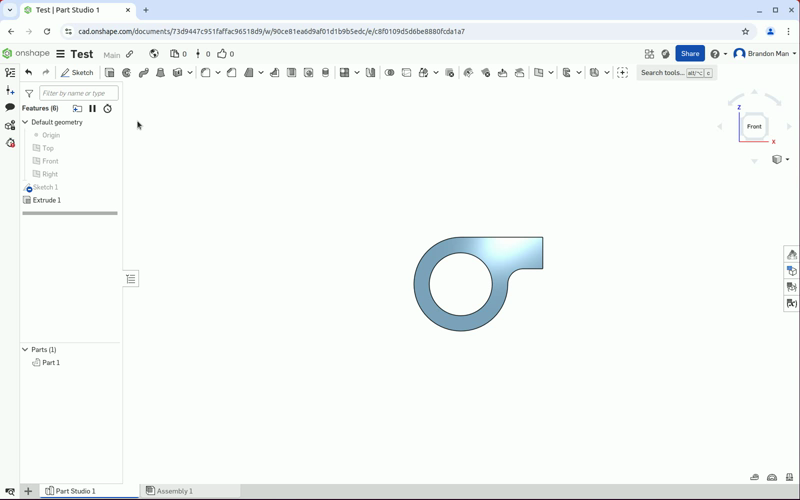
mouse_move(73, 189)
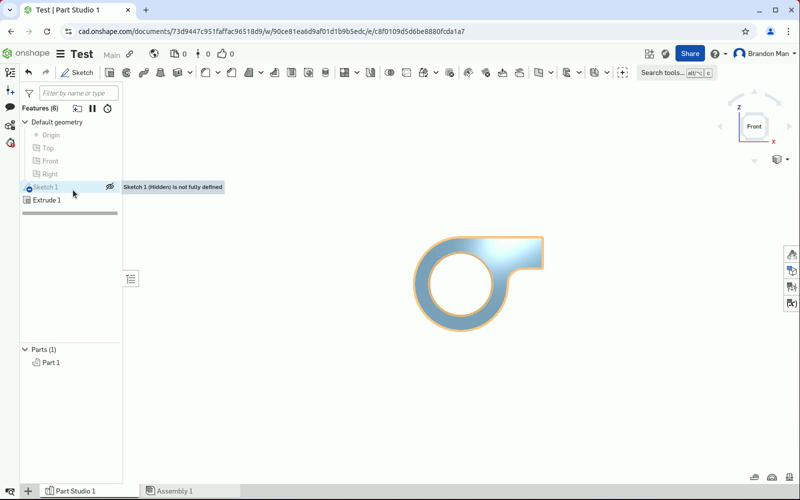
click(73, 189)
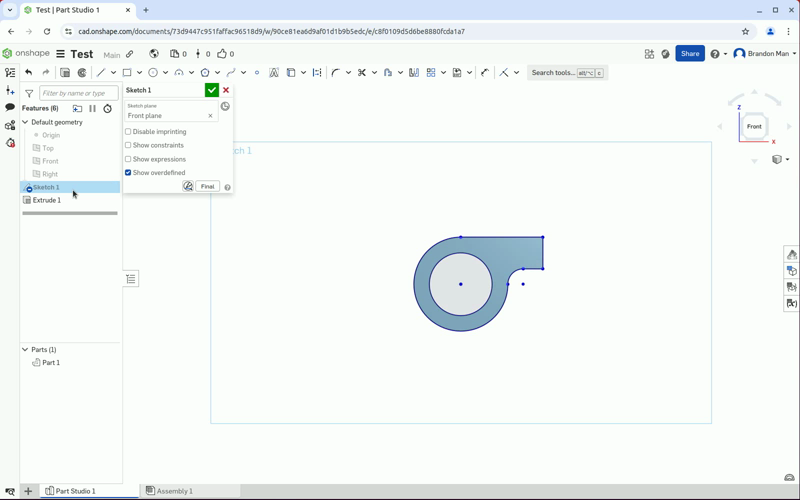
mouse_move(229, 92)
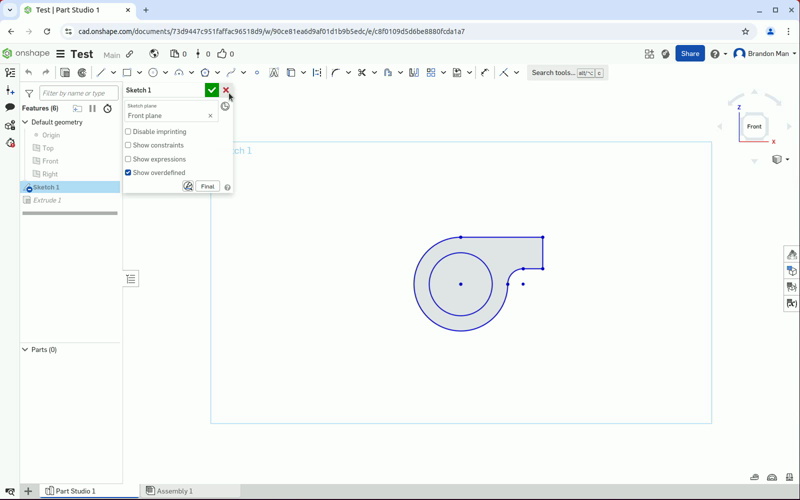
click(229, 92)
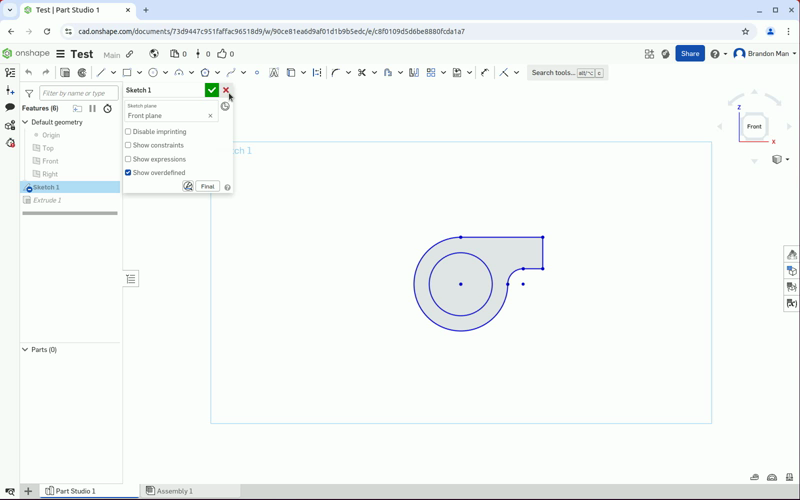
key(shift+s)
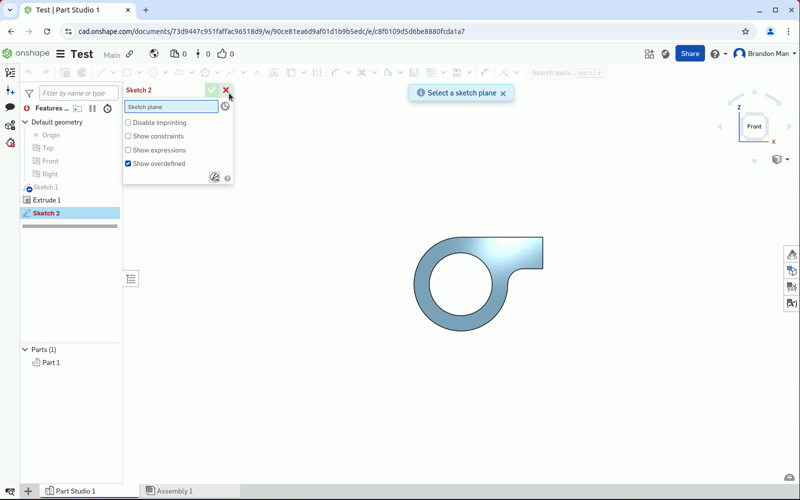
mouse_move(73, 163)
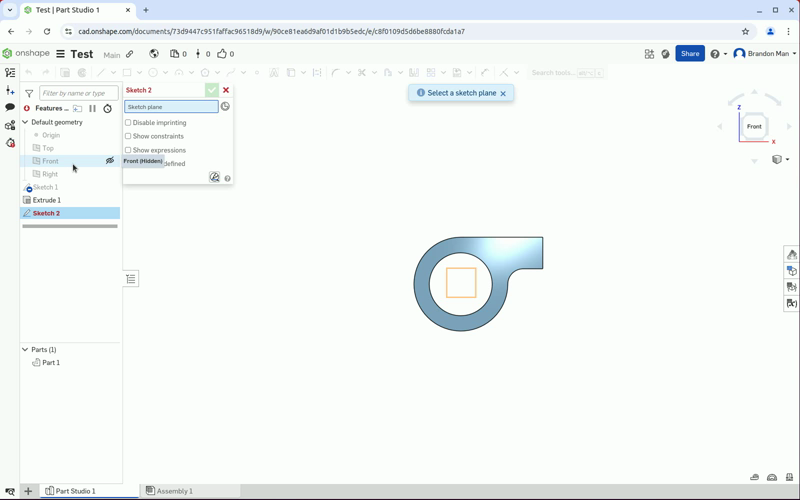
click(73, 163)
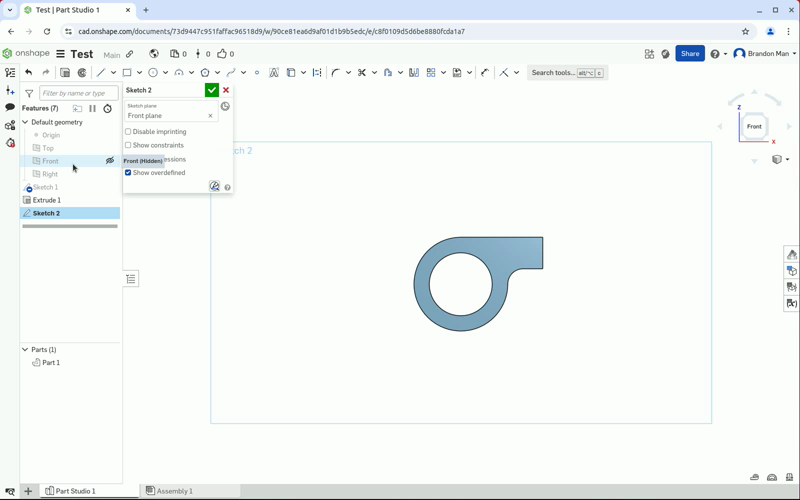
mouse_move(73, 352)
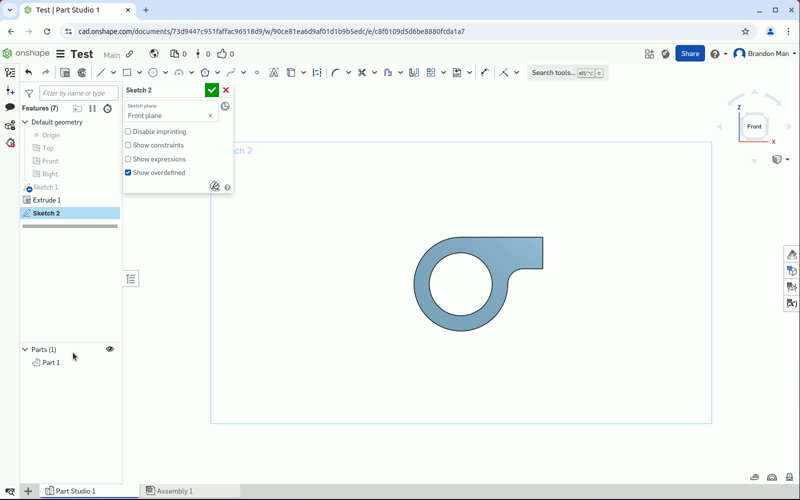
key(y)
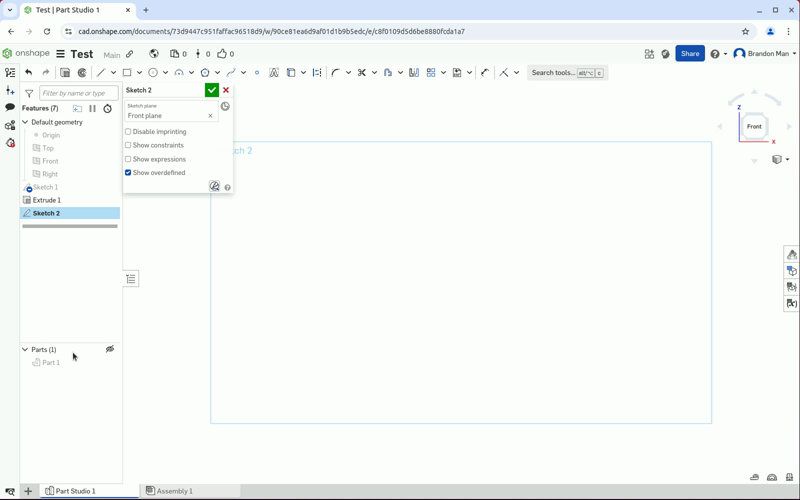
key(l)
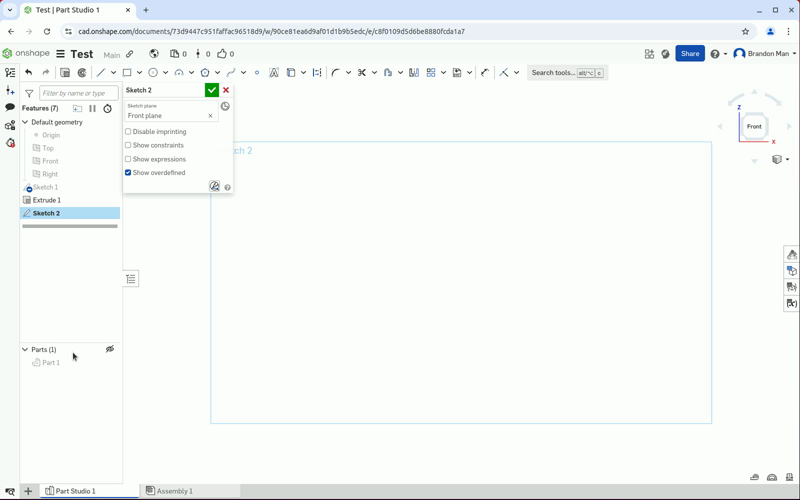
key_down(shift)
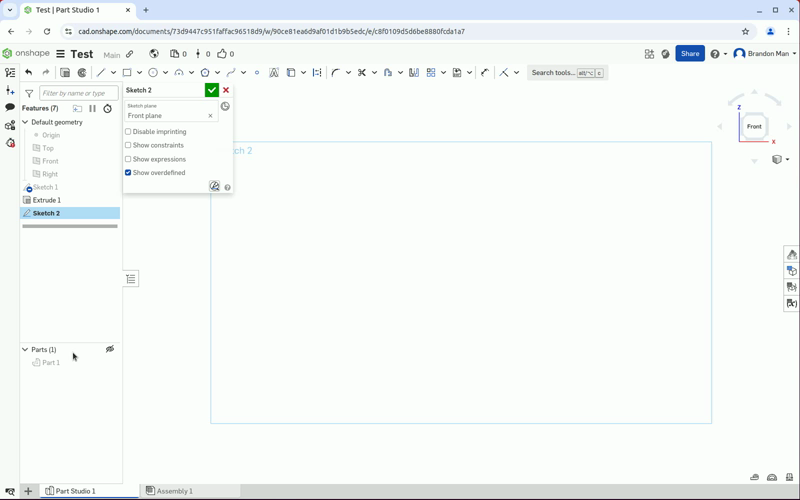
mouse_move(485, 321)
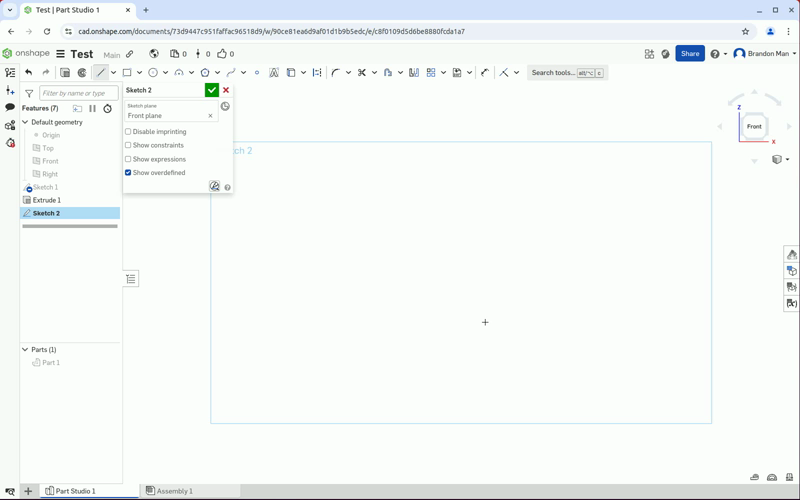
click(485, 321)
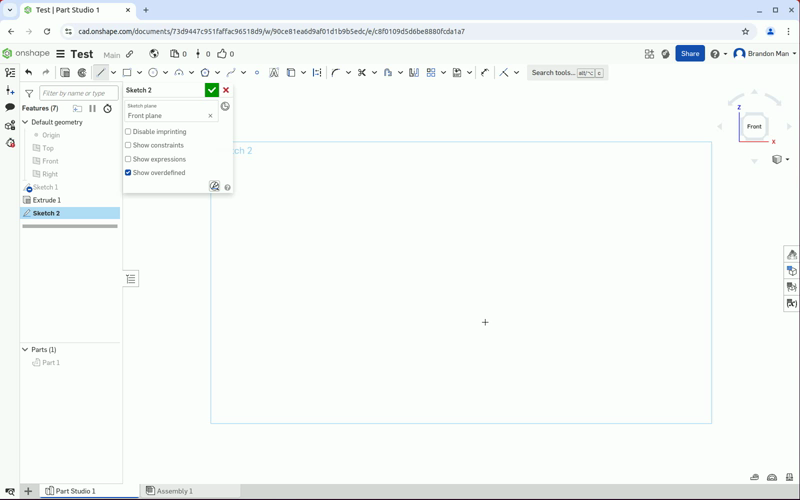
key_up(shift)
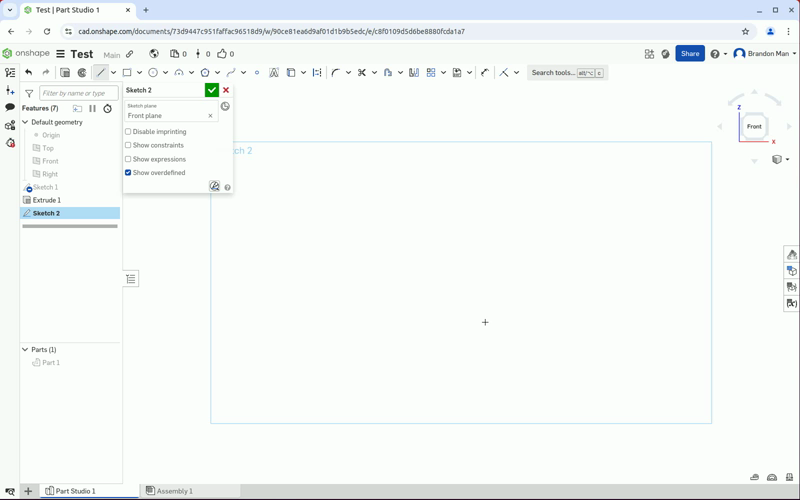
key_down(shift)
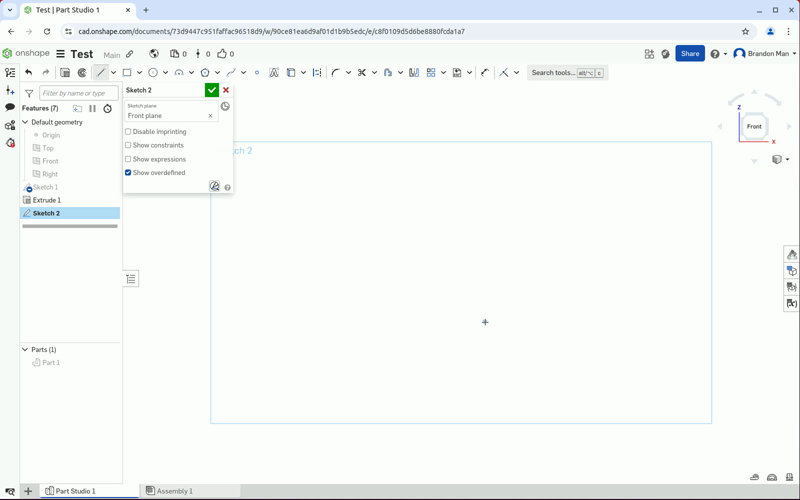
mouse_move(573, 267)
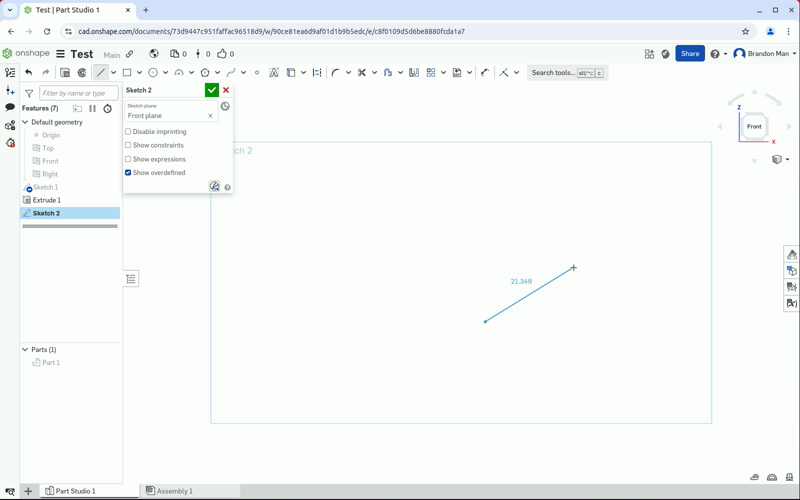
click(573, 267)
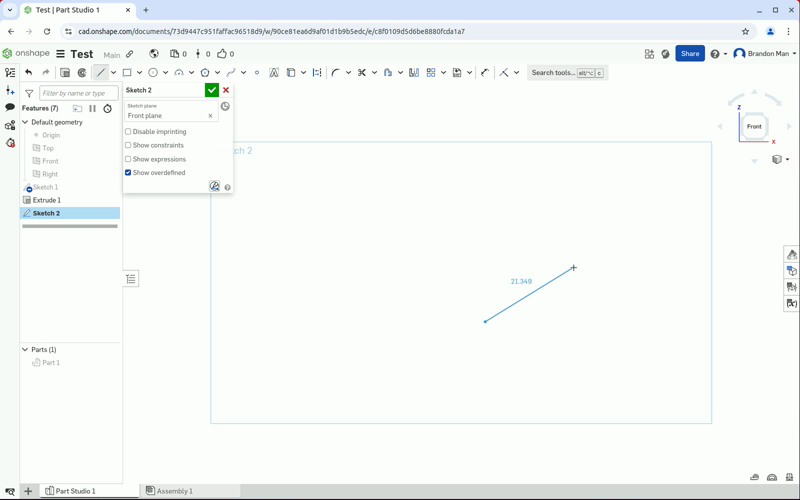
key_up(shift)
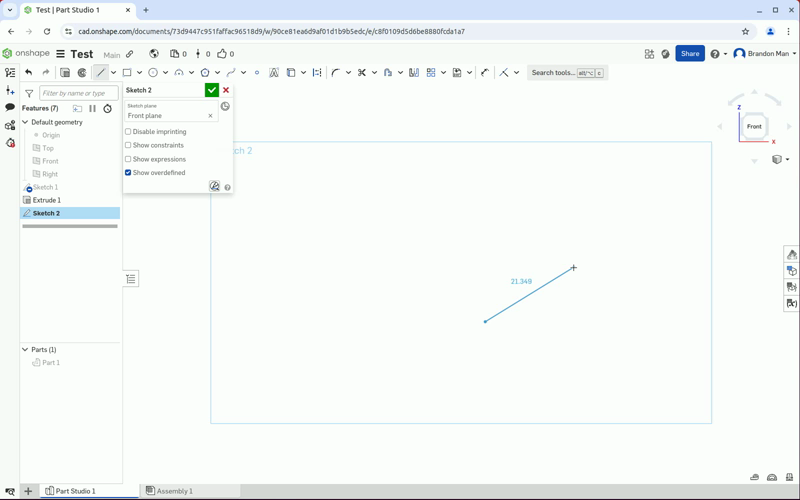
key_down(shift)
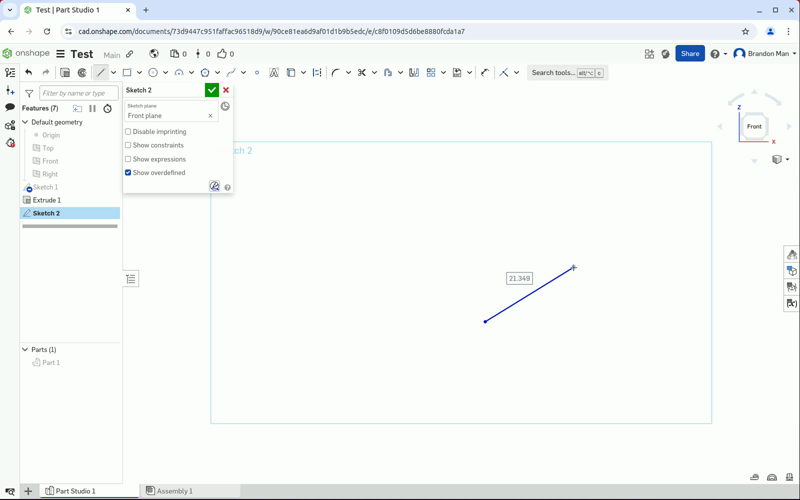
mouse_move(589, 267)
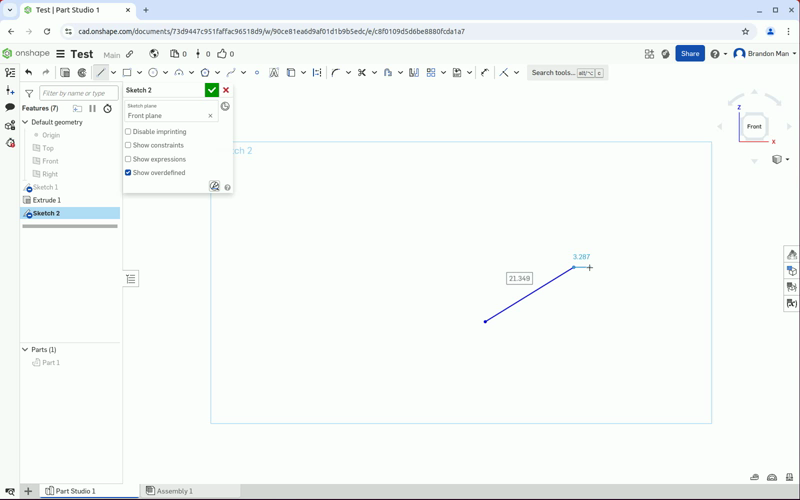
mouse_move(543, 267)
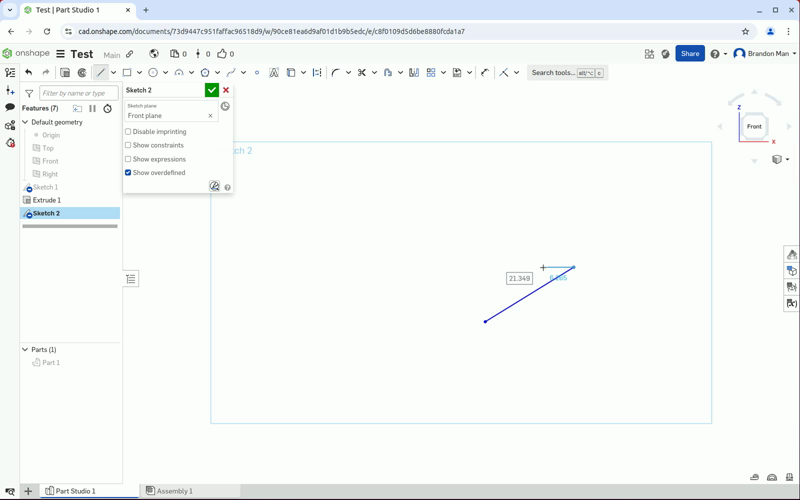
click(543, 267)
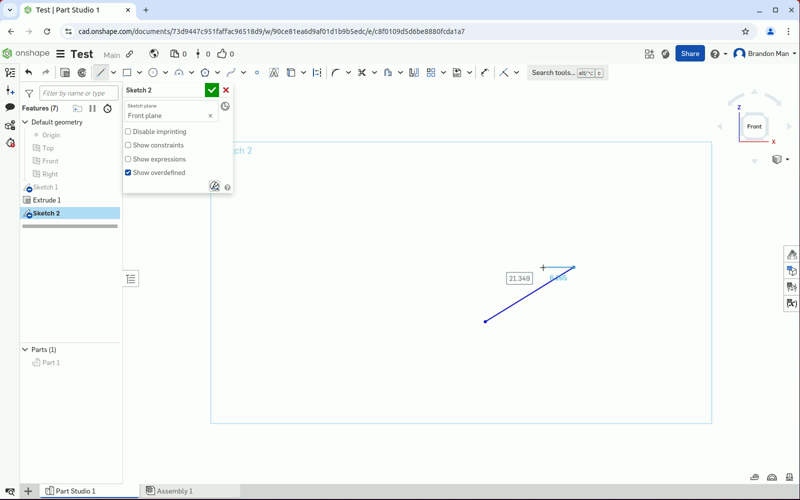
key_up(shift)
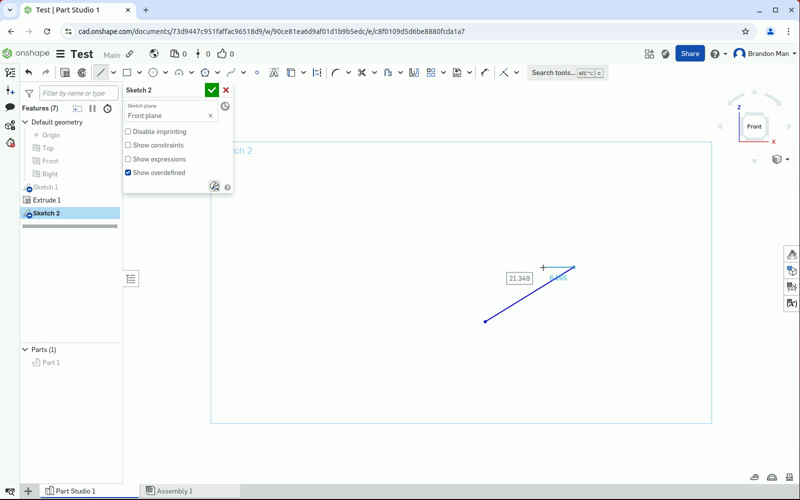
key_down(shift)
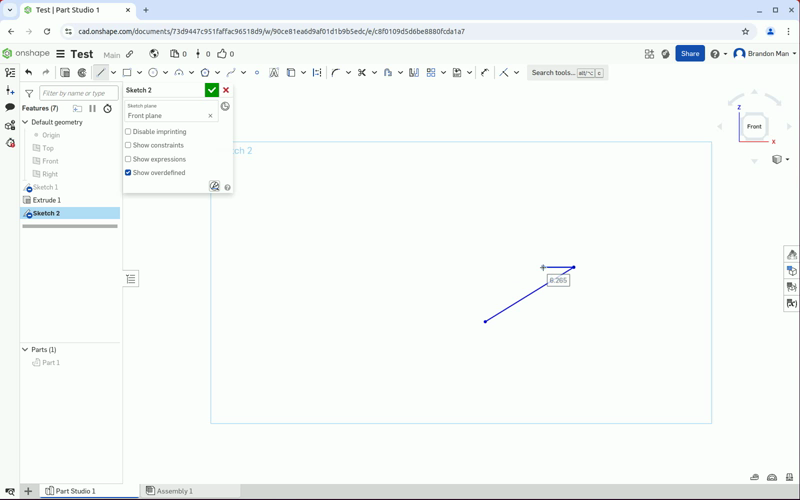
mouse_move(573, 267)
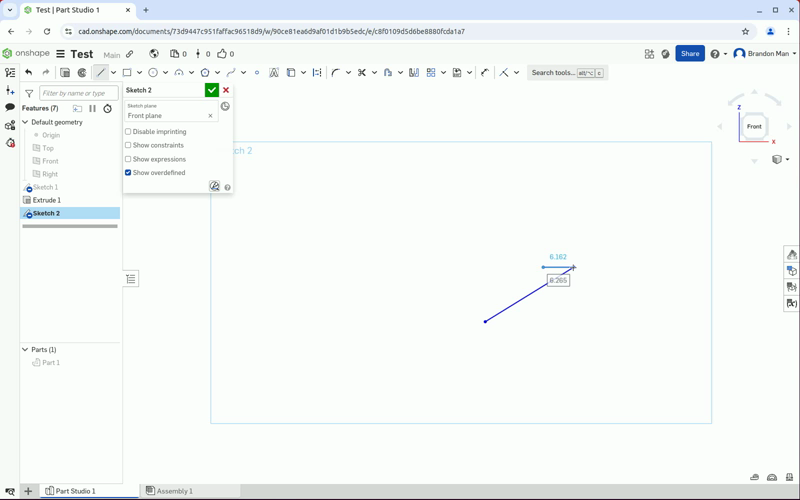
mouse_move(522, 267)
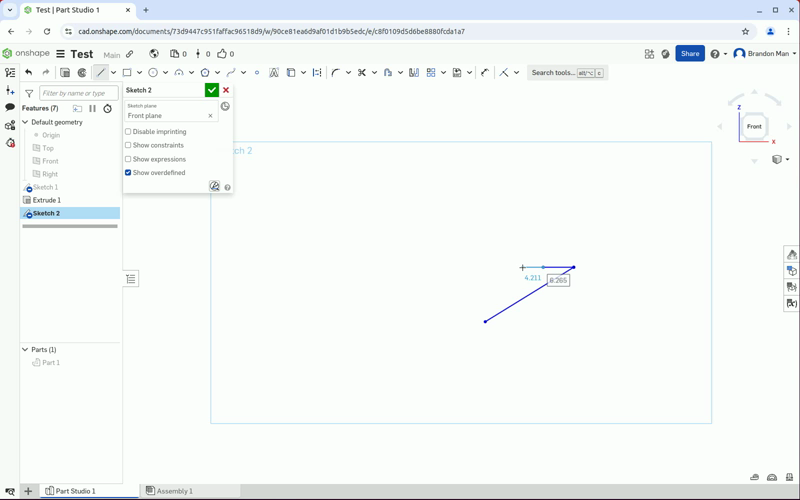
click(522, 267)
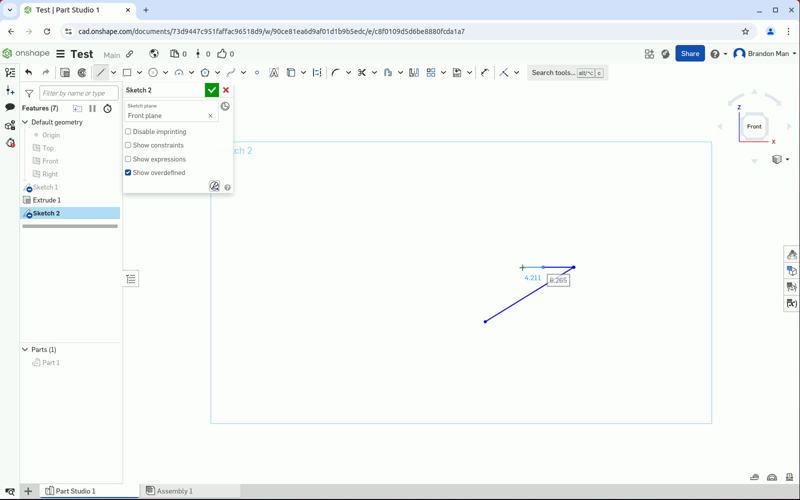
key_up(shift)
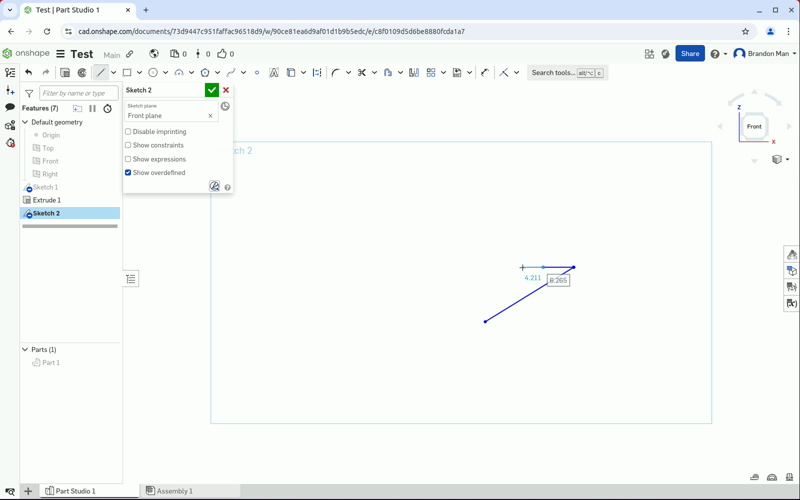
key(esc)
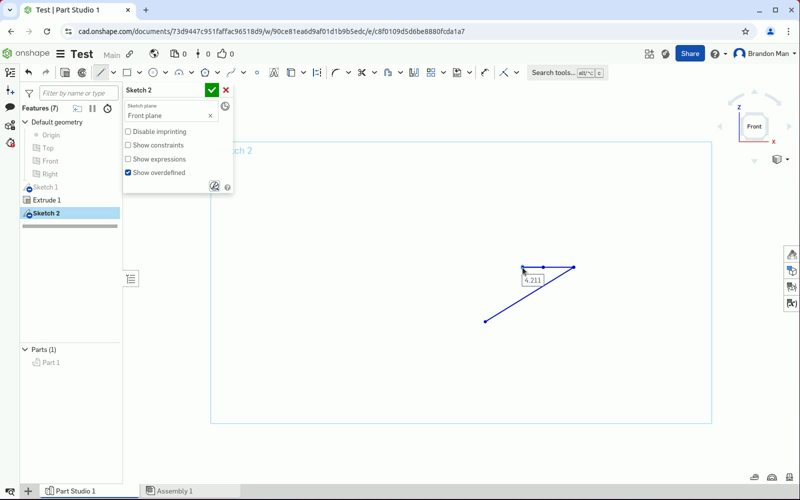
key(a)
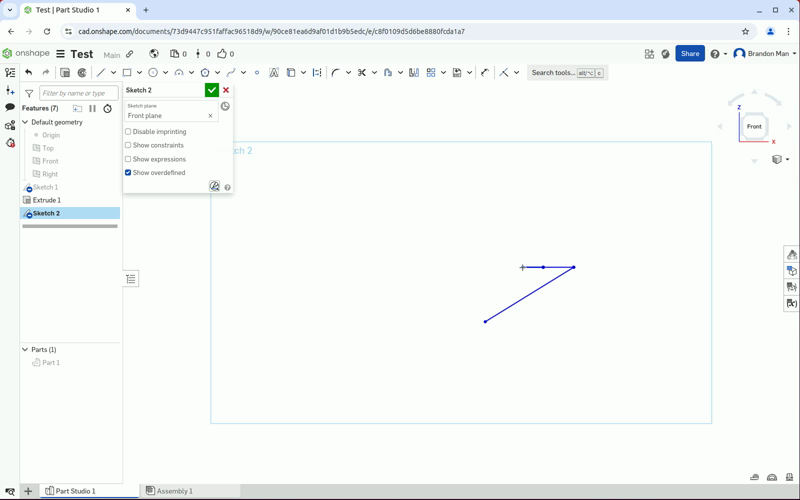
mouse_move(522, 267)
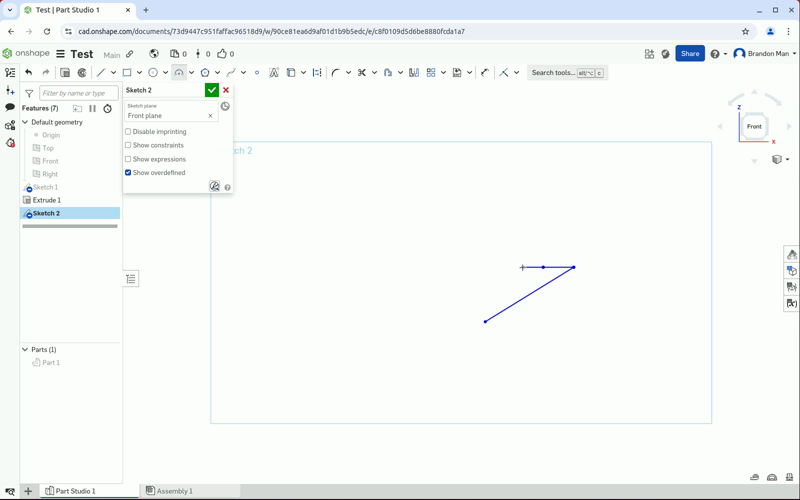
click(522, 267)
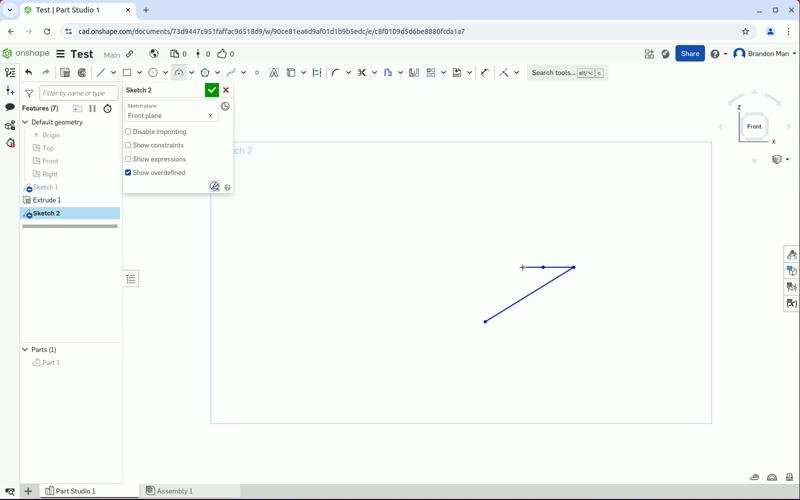
key_down(shift)
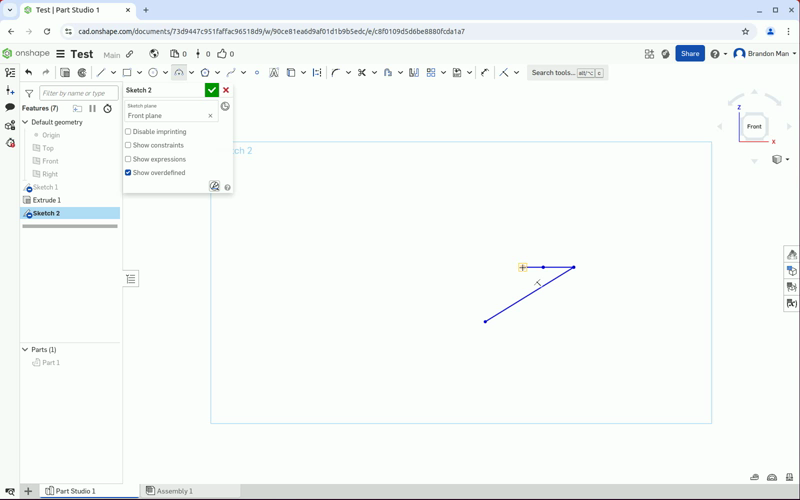
mouse_move(507, 282)
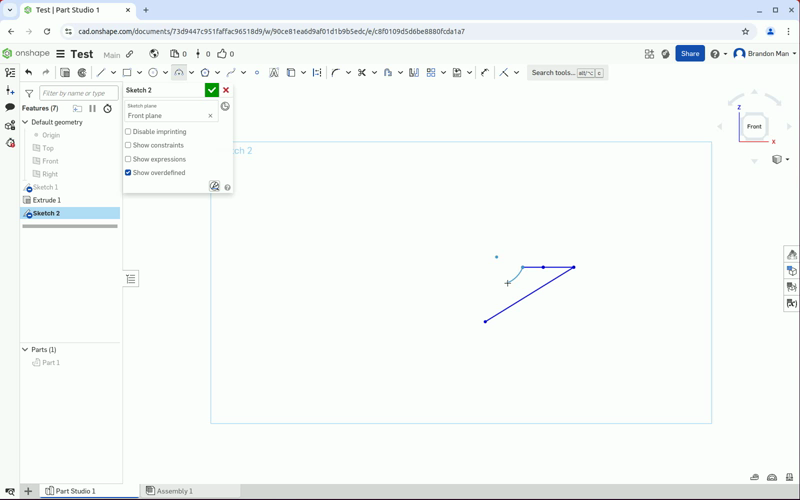
click(507, 282)
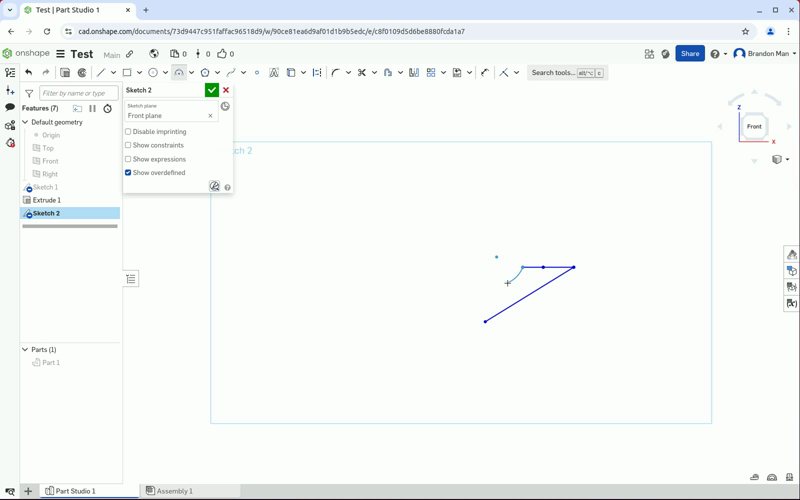
mouse_move(511, 271)
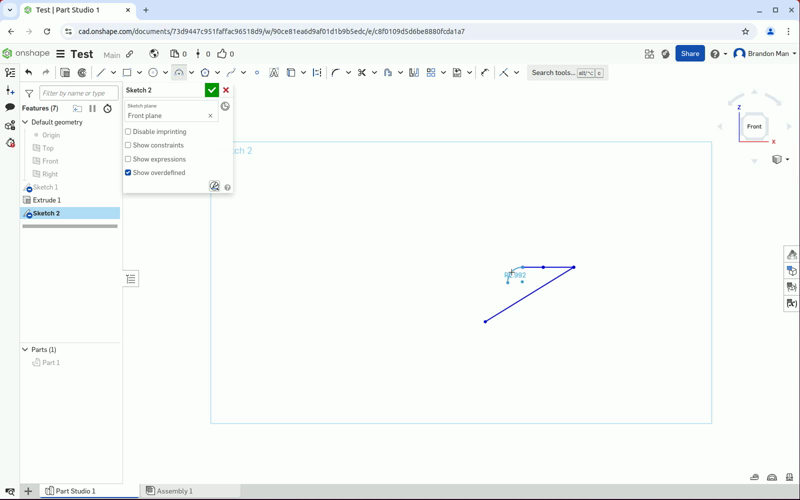
click(511, 271)
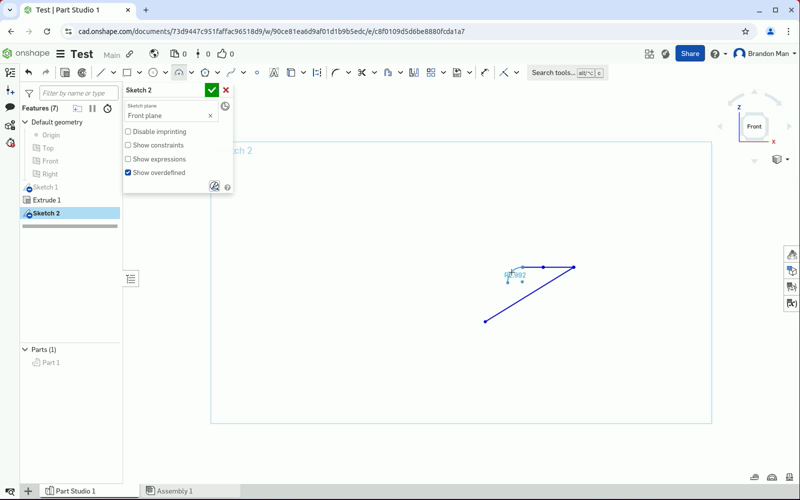
key_up(shift)
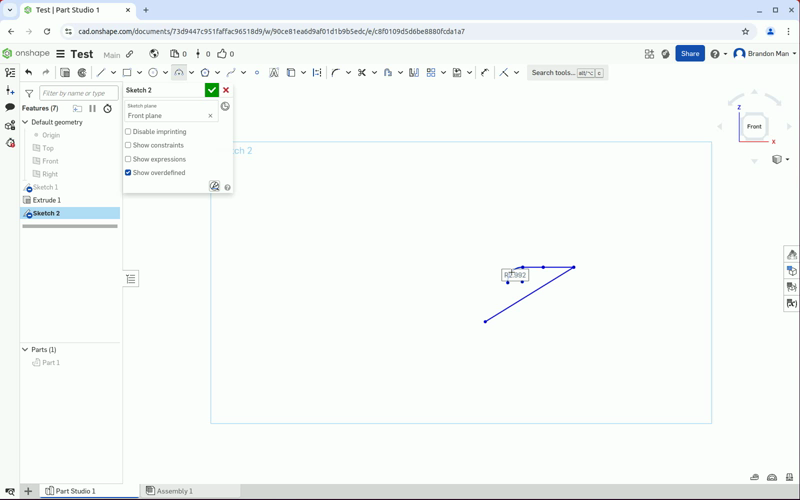
mouse_move(507, 282)
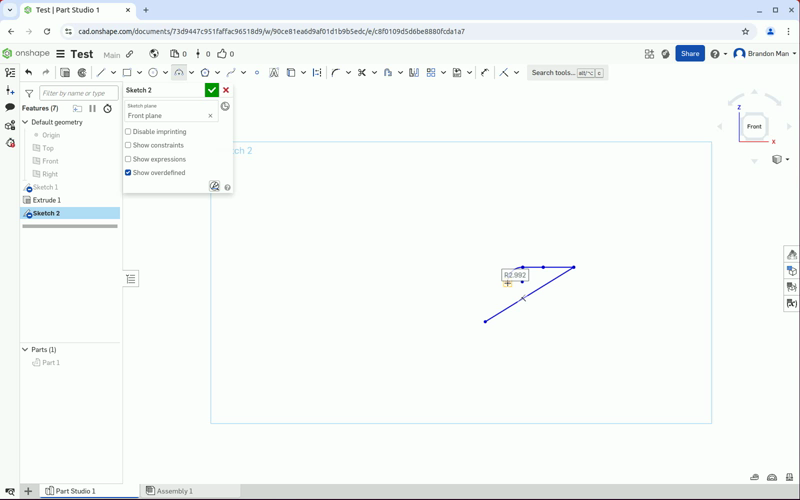
click(507, 282)
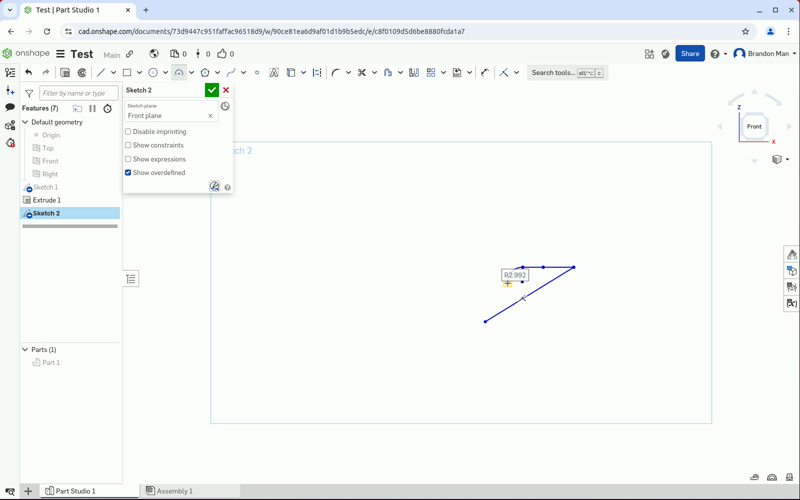
mouse_move(485, 321)
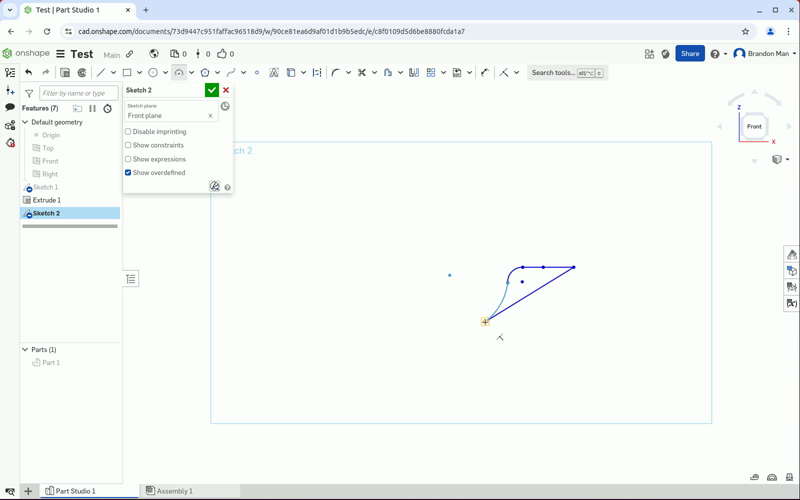
click(485, 321)
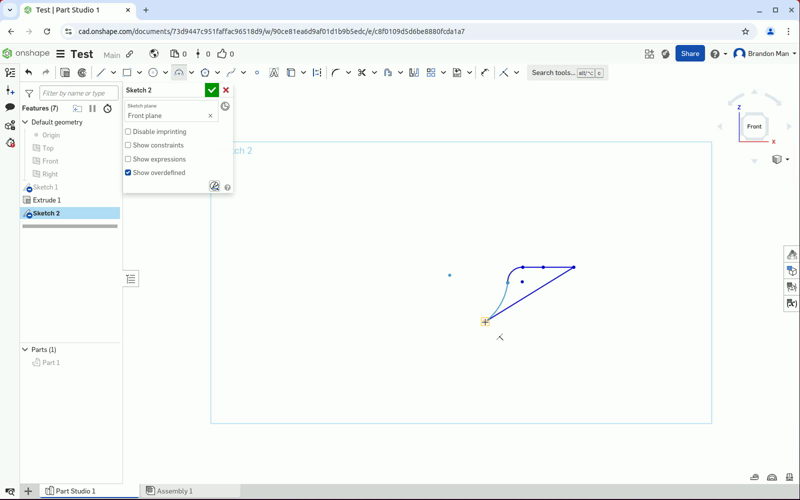
key_down(shift)
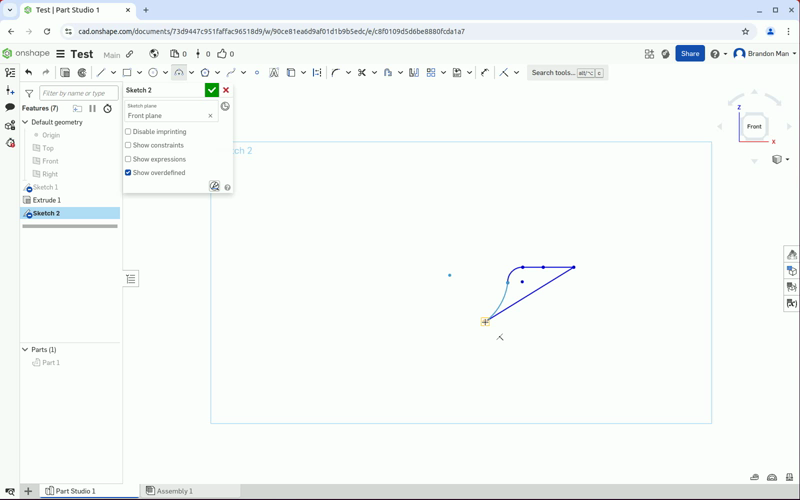
mouse_move(501, 305)
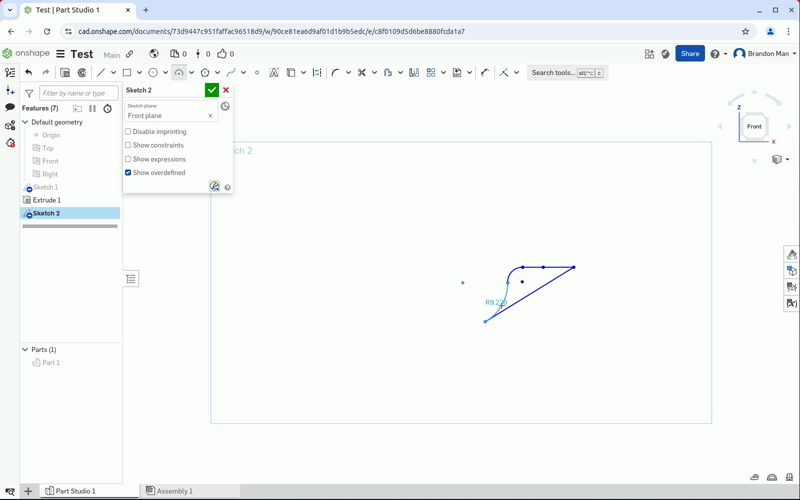
click(501, 305)
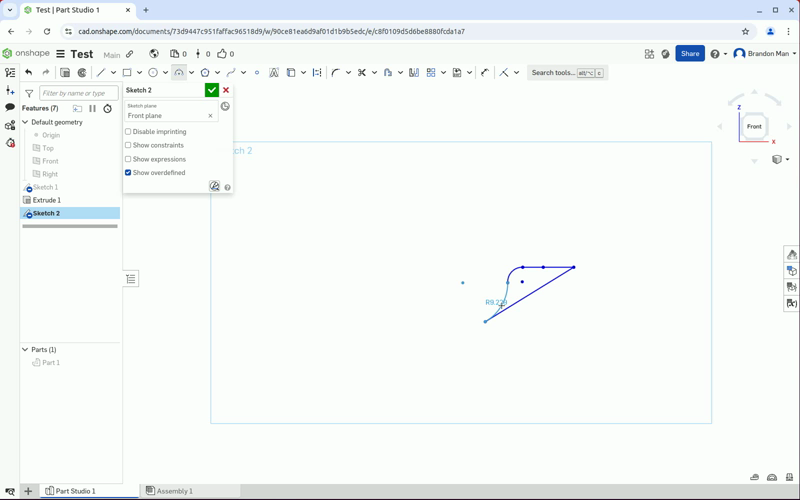
key_up(shift)
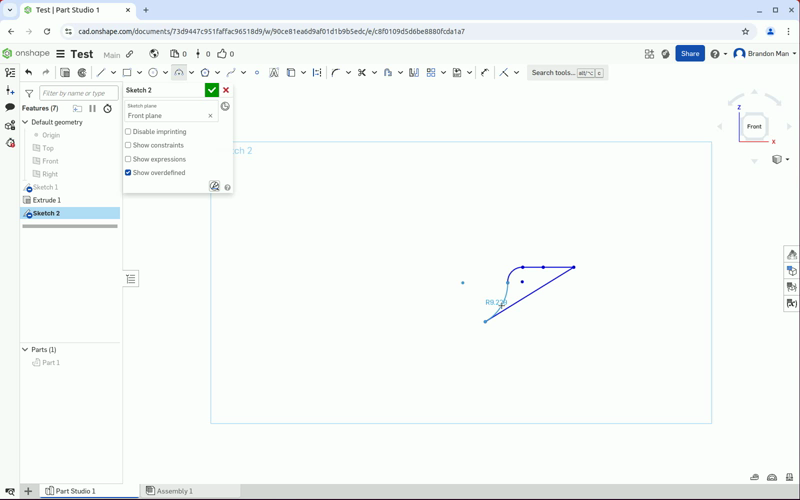
key(esc)
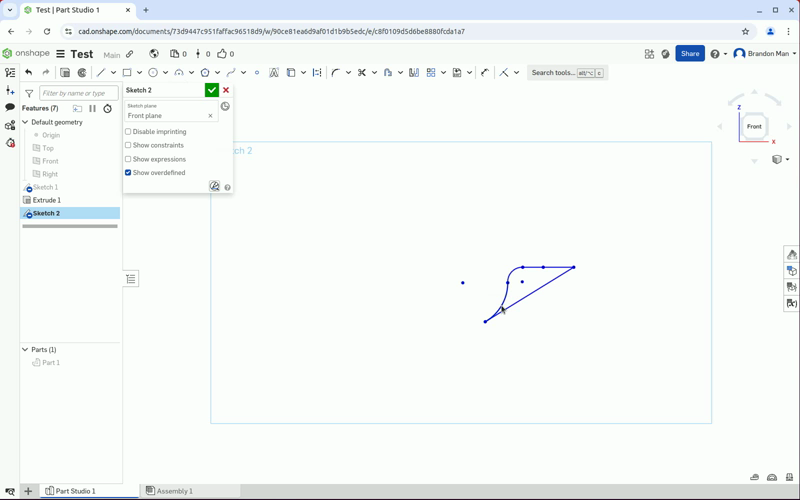
mouse_move(522, 277)
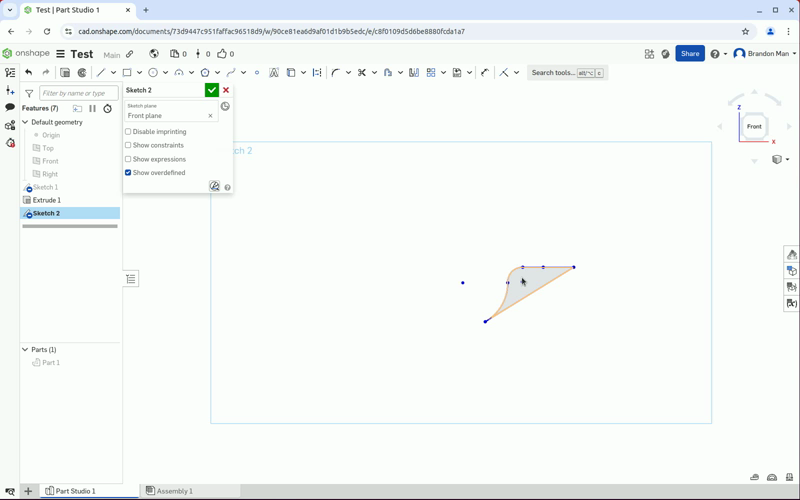
scroll(6)
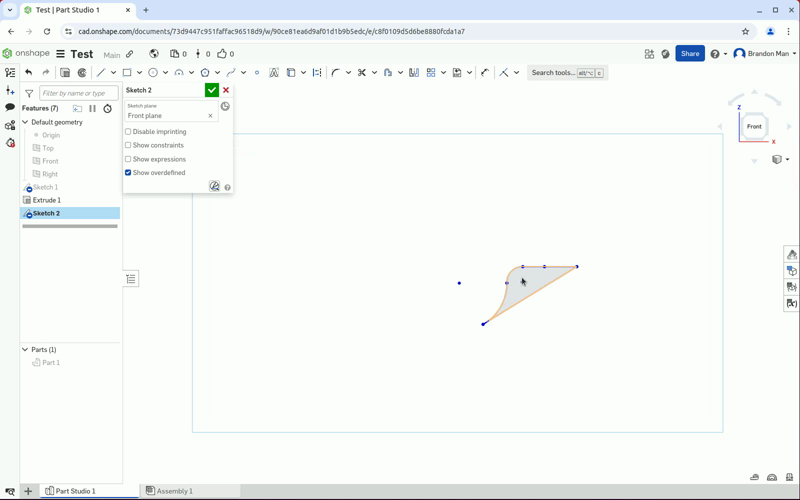
scroll(6)
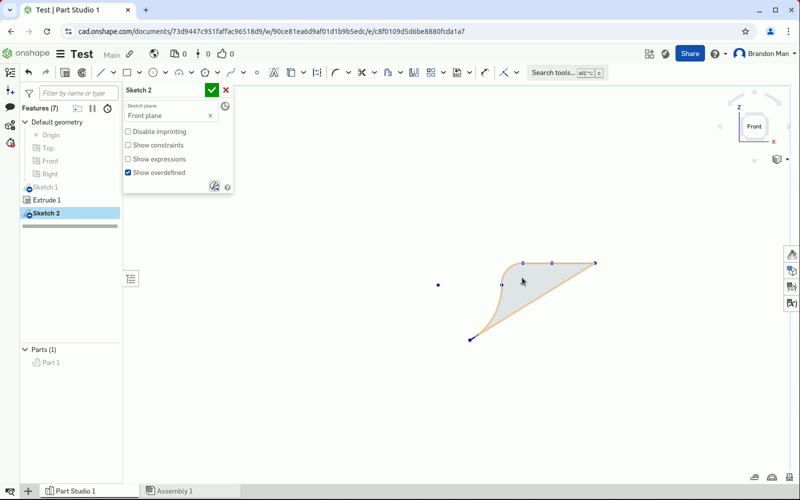
scroll(6)
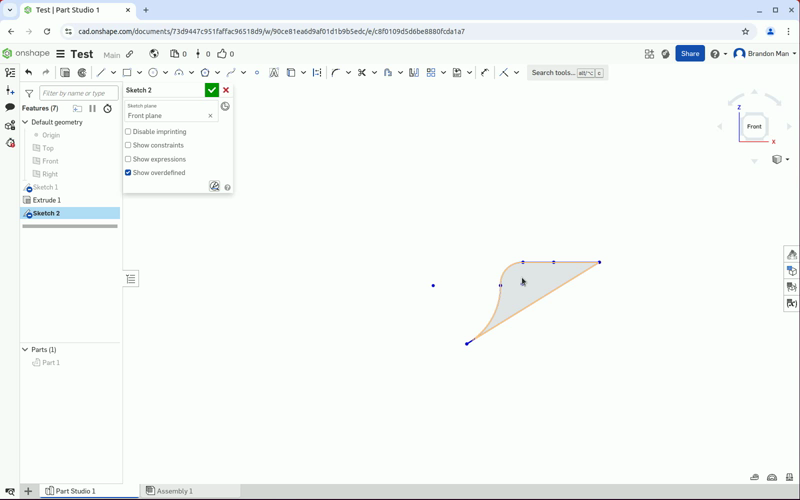
scroll(6)
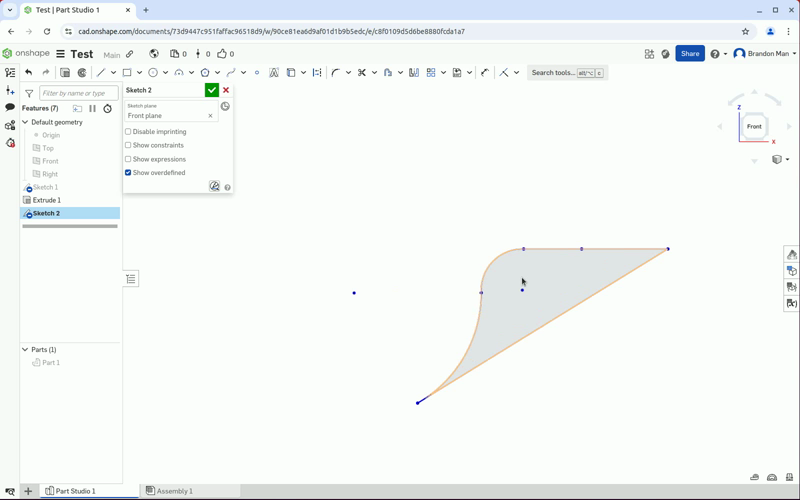
scroll(6)
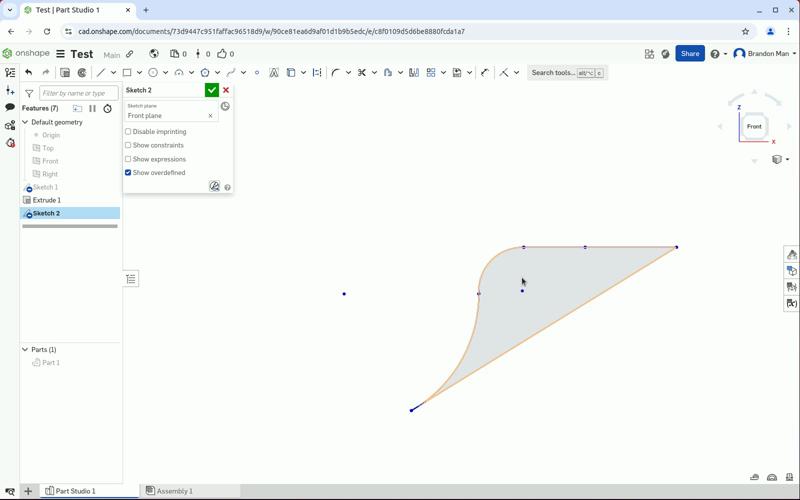
scroll(6)
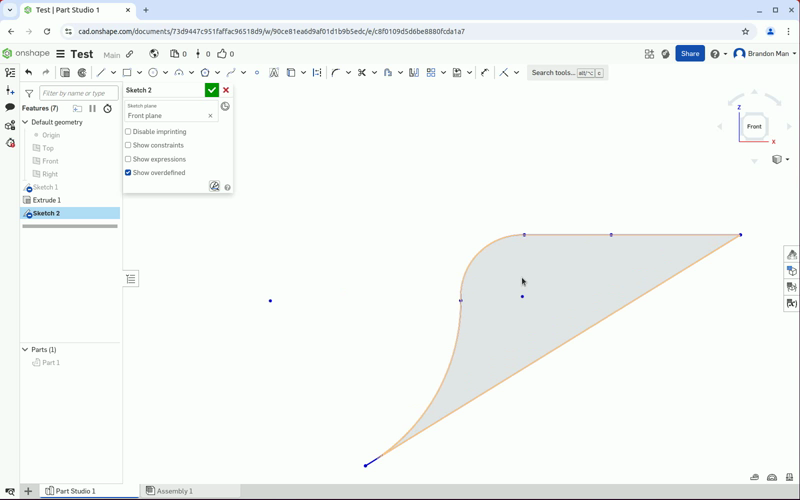
scroll(6)
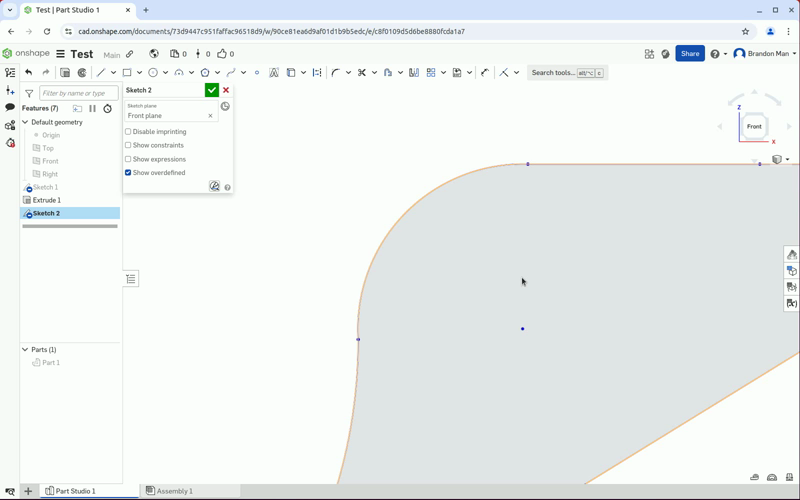
click(522, 277)
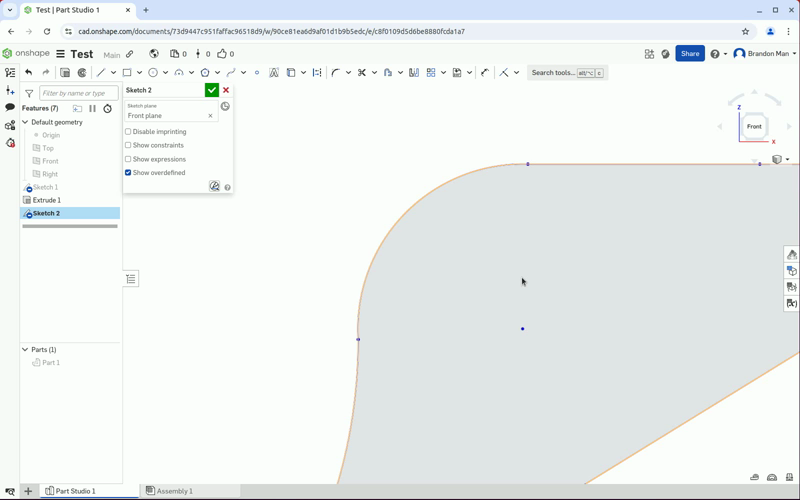
scroll(-6)
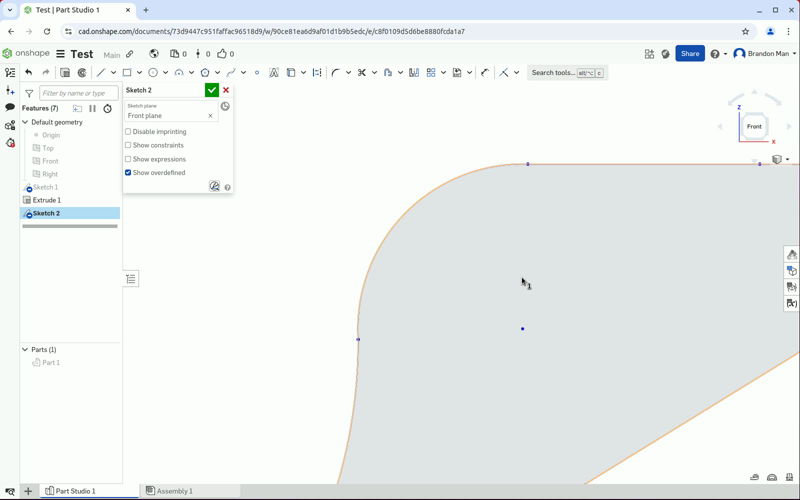
scroll(-6)
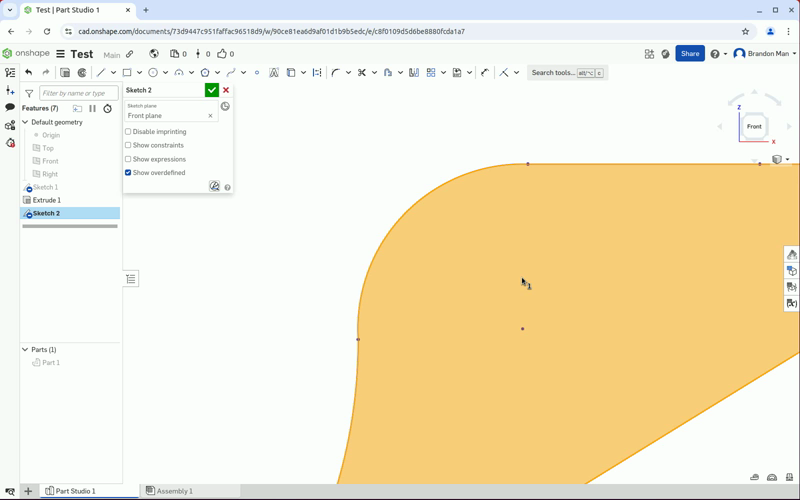
scroll(-6)
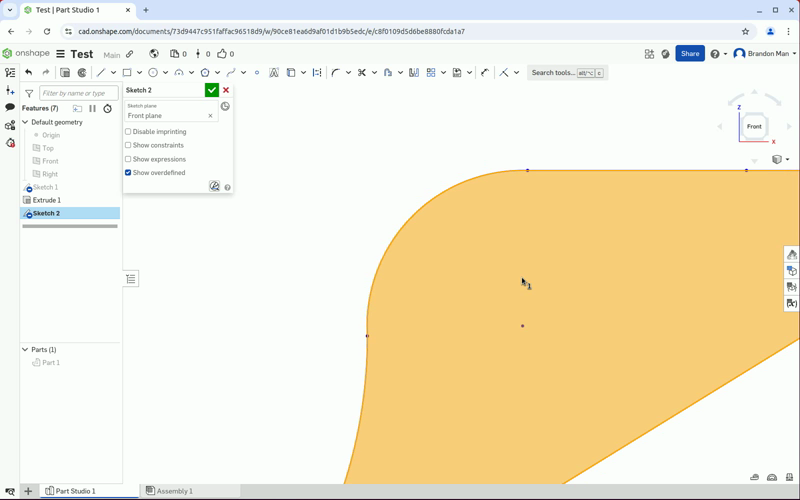
scroll(-6)
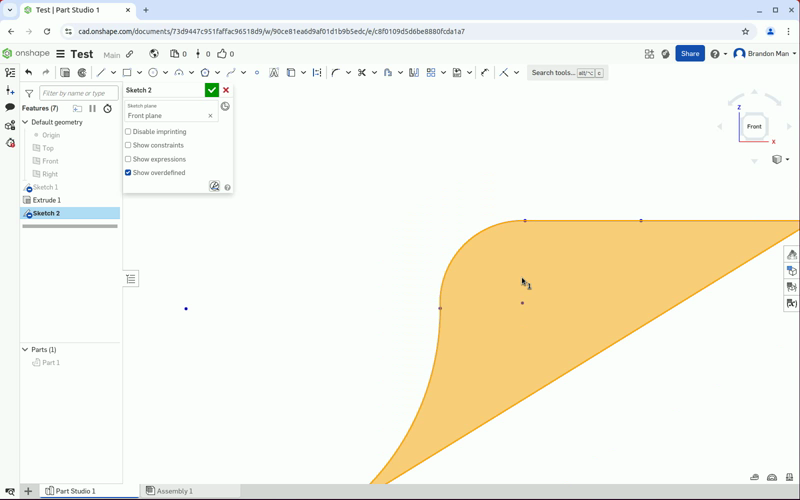
scroll(-6)
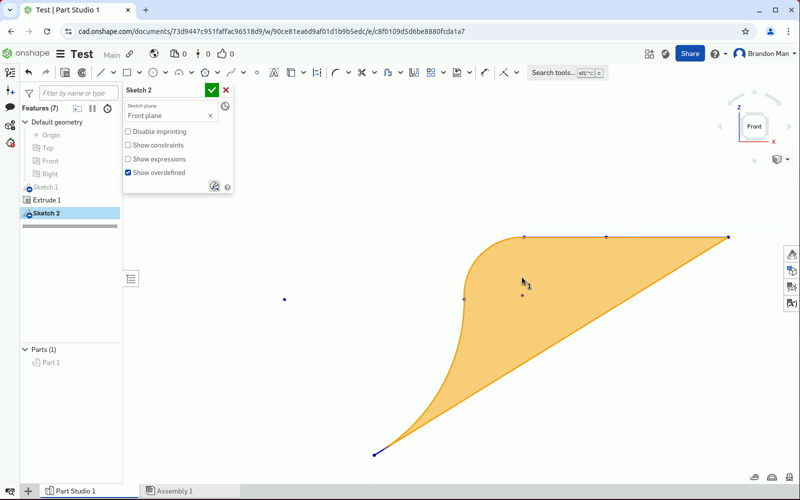
scroll(-6)
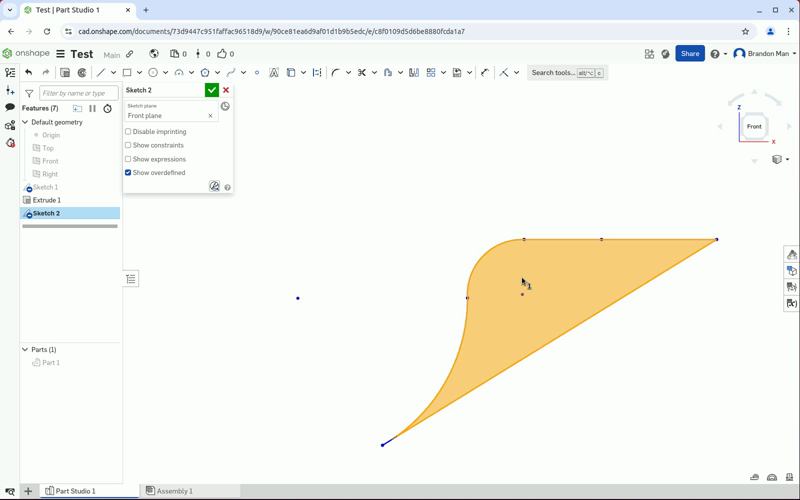
scroll(-6)
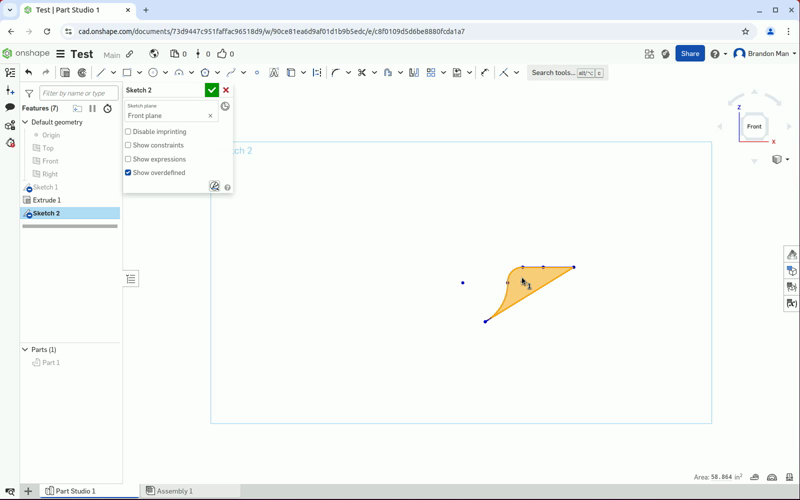
mouse_move(73, 352)
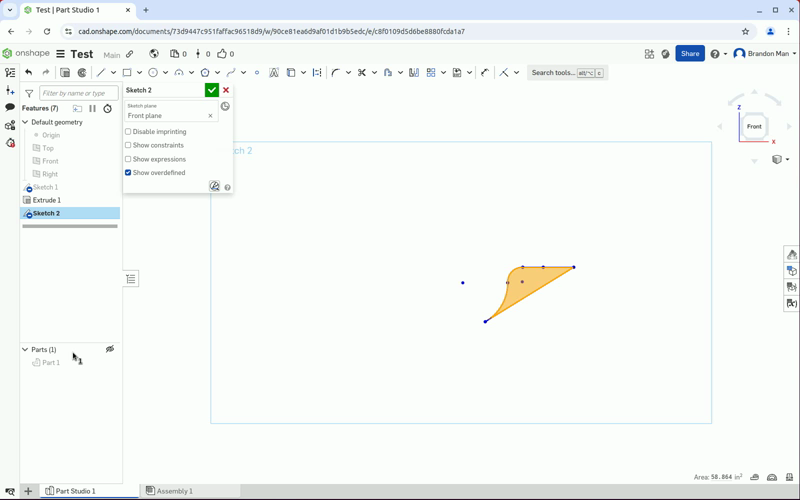
key(shift+y)
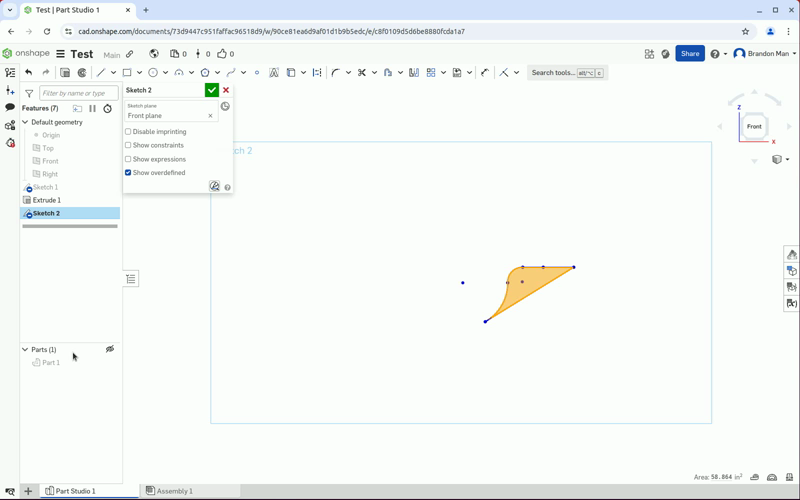
key(shift+e)
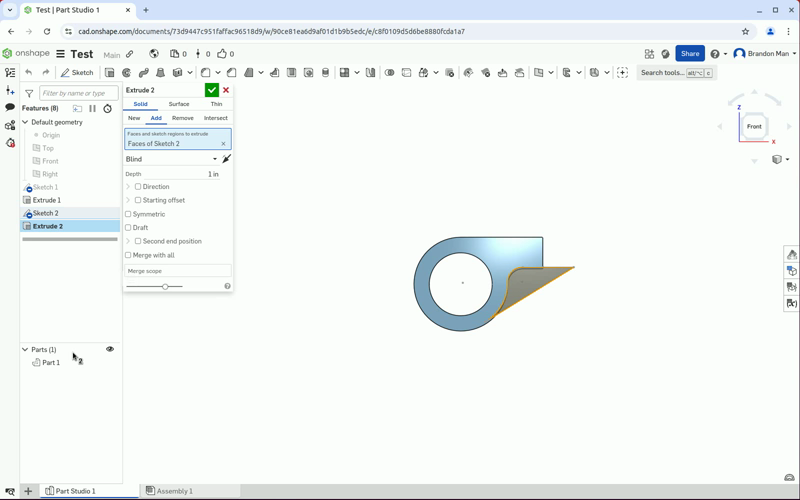
mouse_move(143, 106)
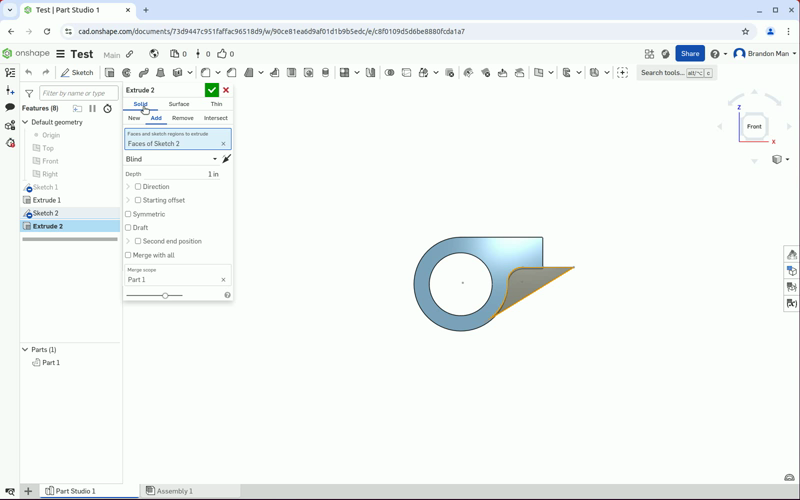
click(143, 106)
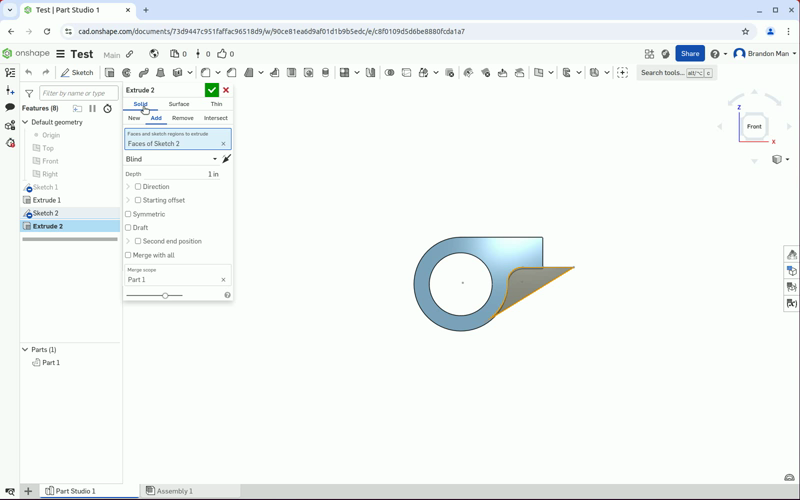
mouse_move(137, 120)
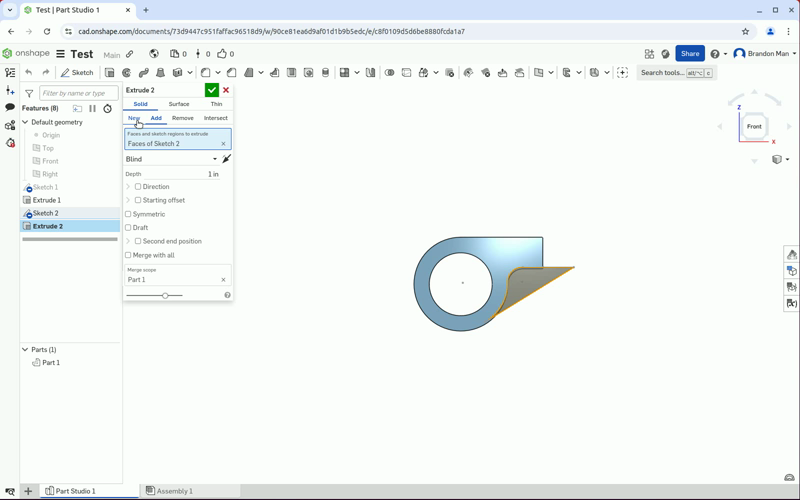
click(137, 120)
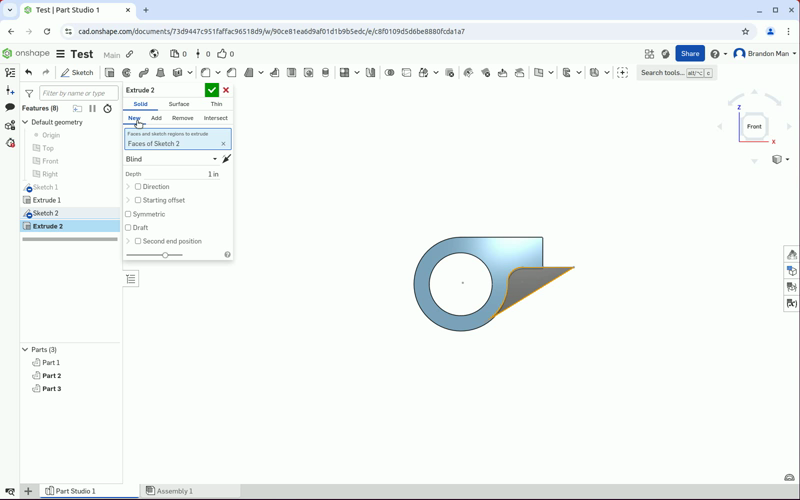
key(tab, 4)
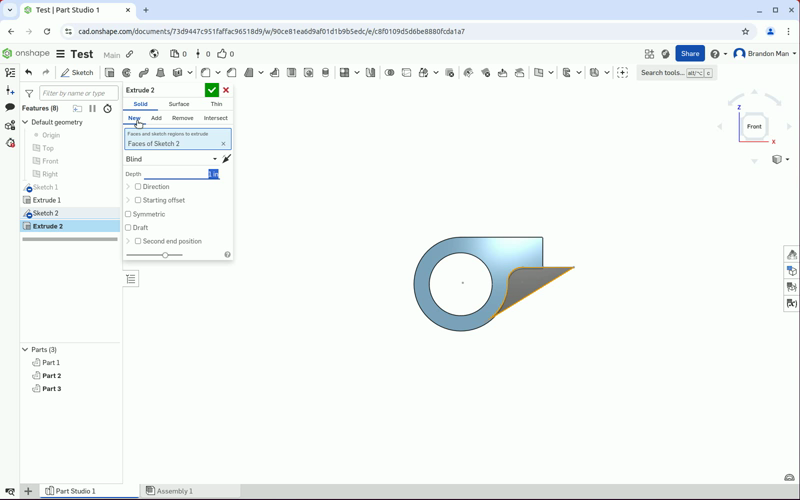
text(-3.37)
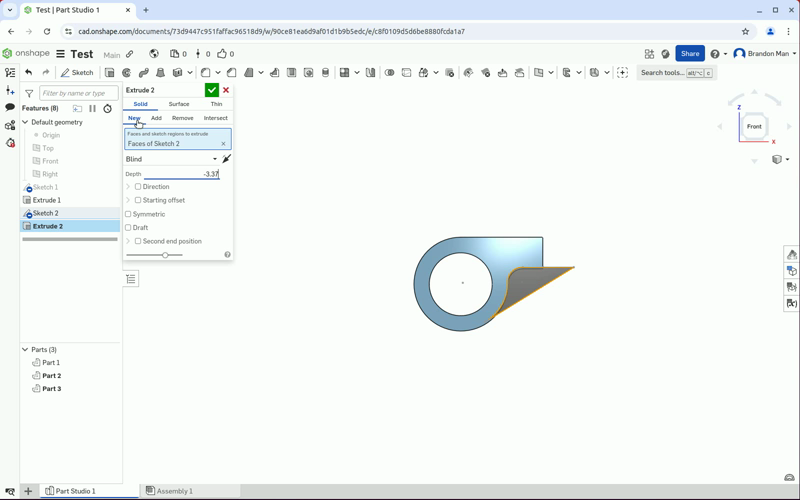
key(tab, 3)
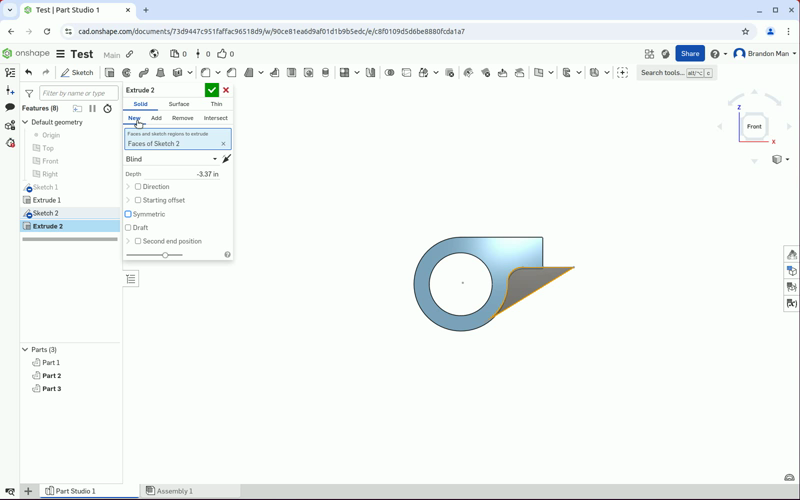
key(space)
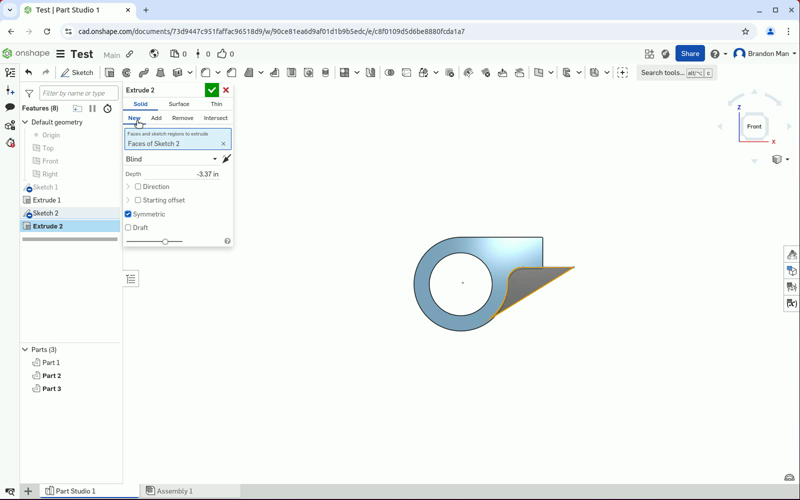
key(enter)
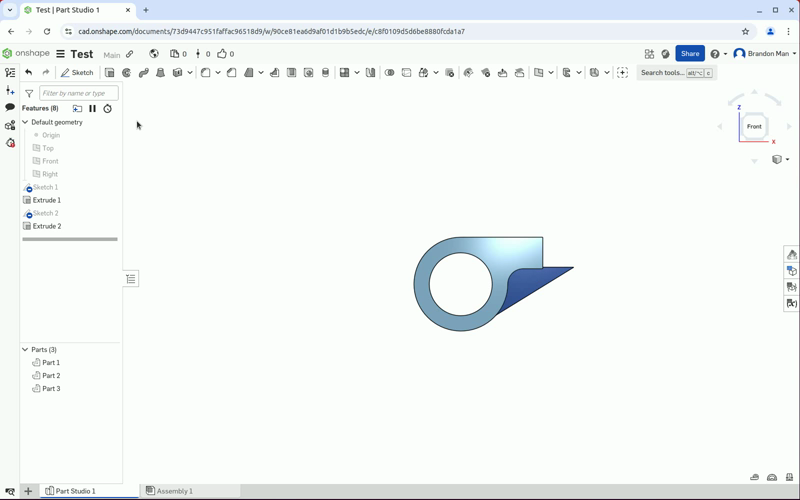
key(shift+h)
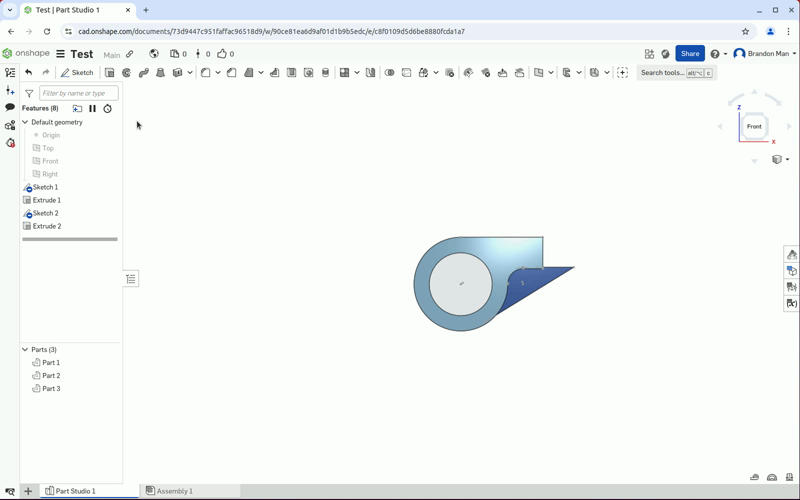
key(shift+h)
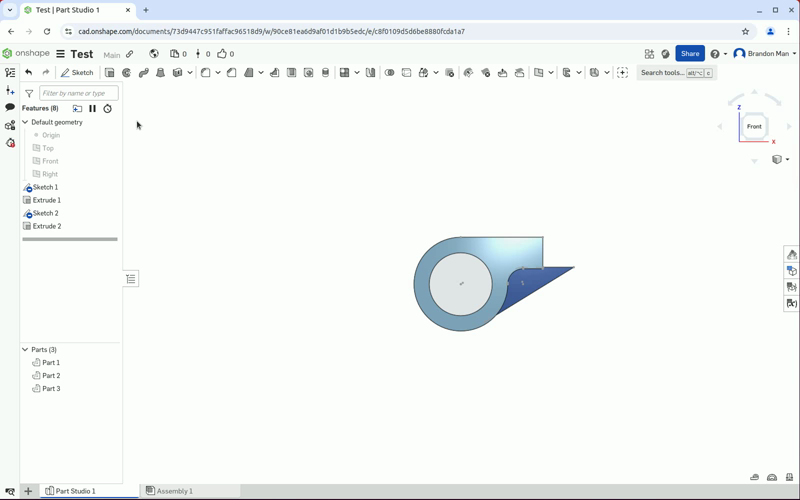
key(shift+7)
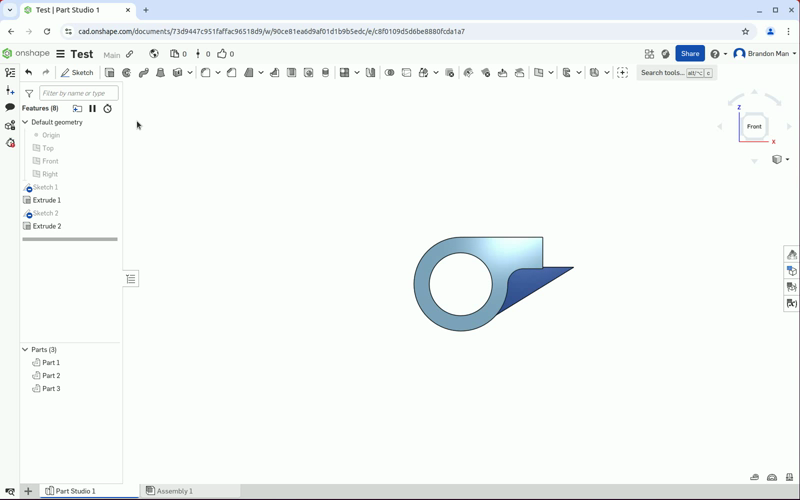
key(left, 2)
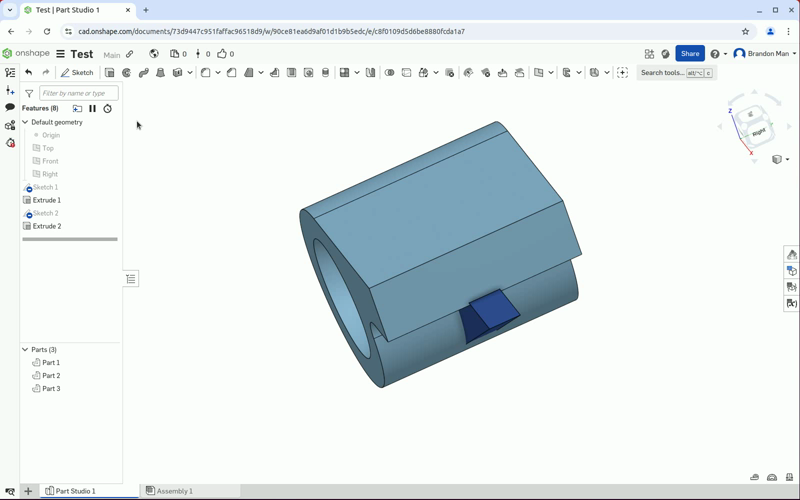
key(down, 2)
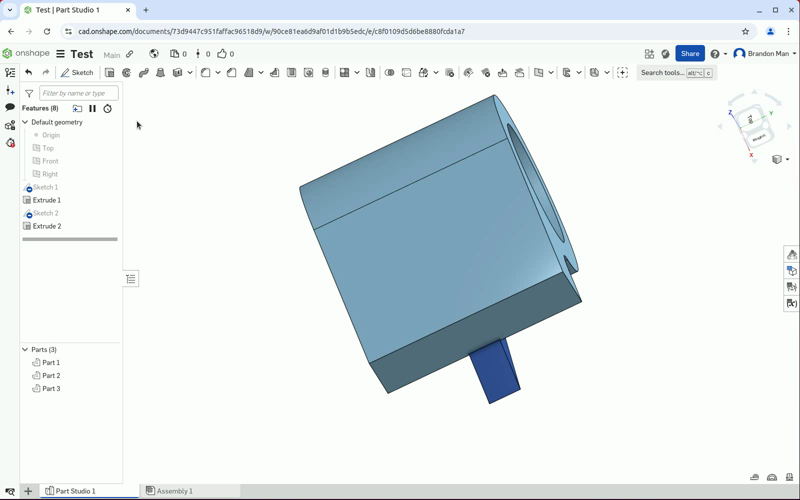
key(up, 2)
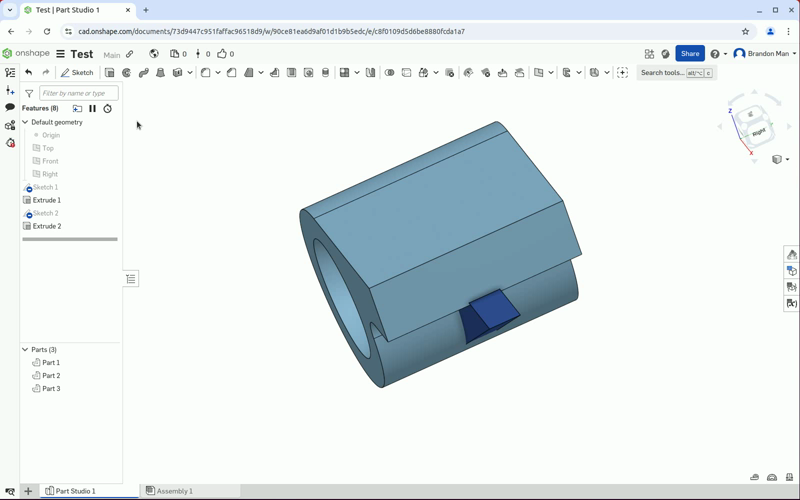
key(right, 2)
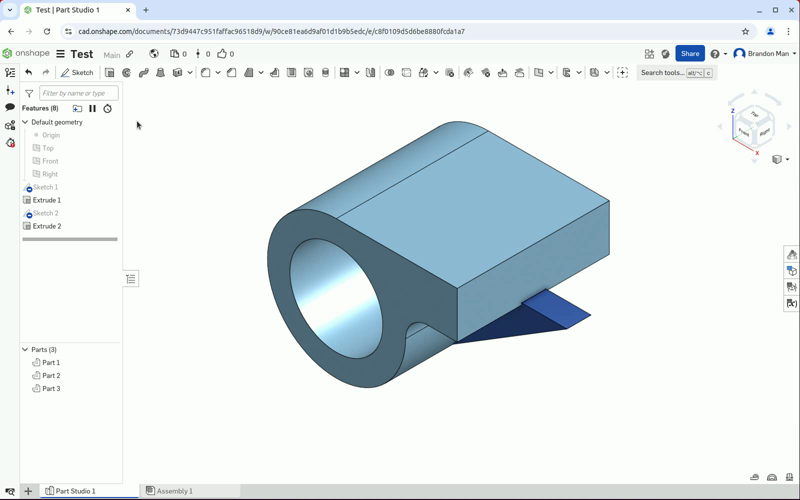
mouse_move(73, 189)
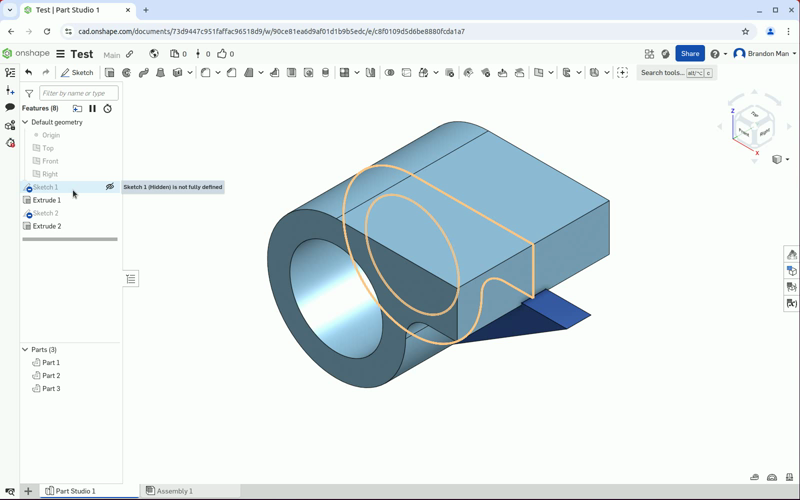
click(73, 189)